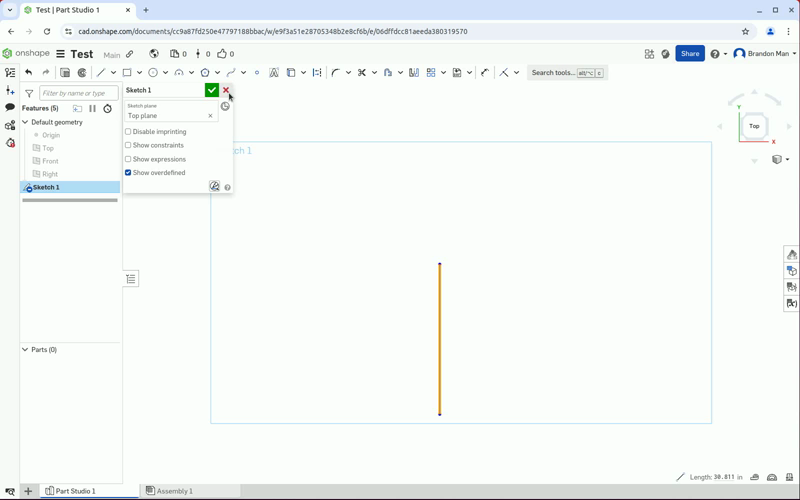
key(shift+h)
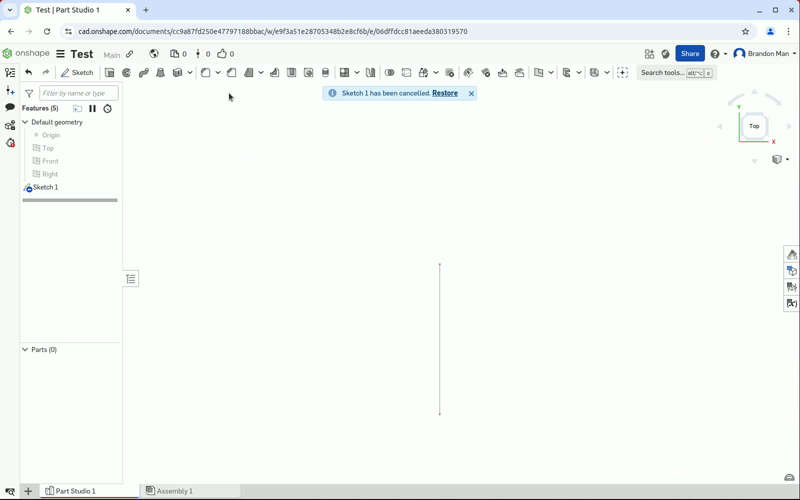
key(shift+s)
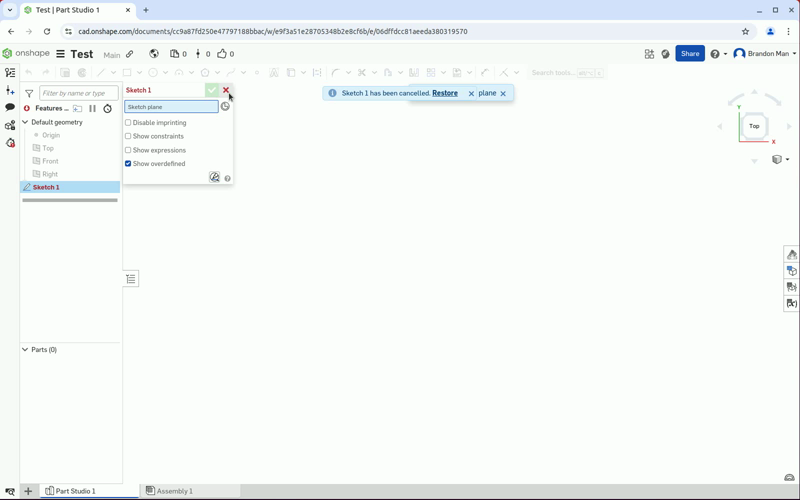
mouse_move(73, 150)
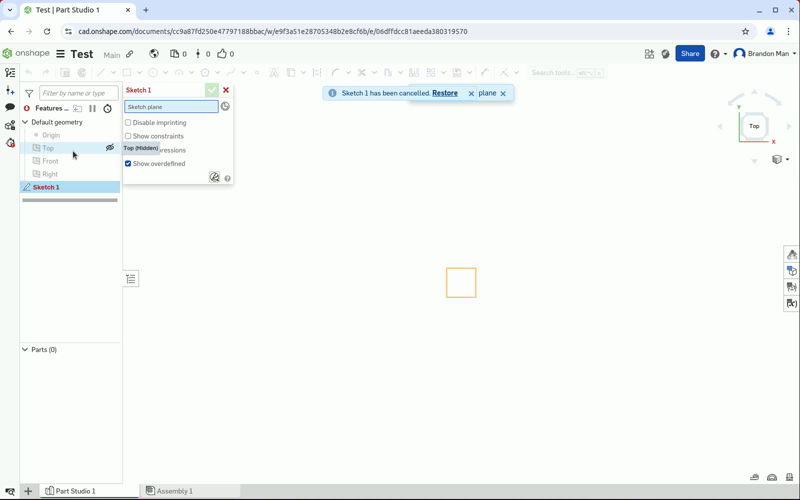
click(73, 150)
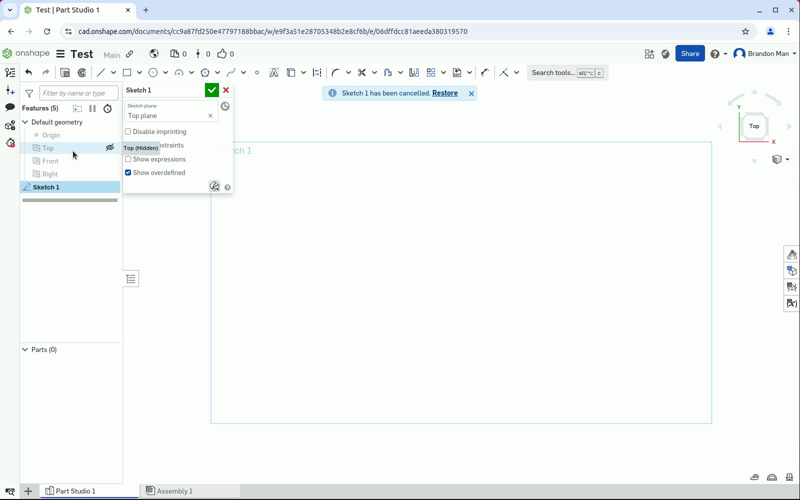
mouse_move(73, 352)
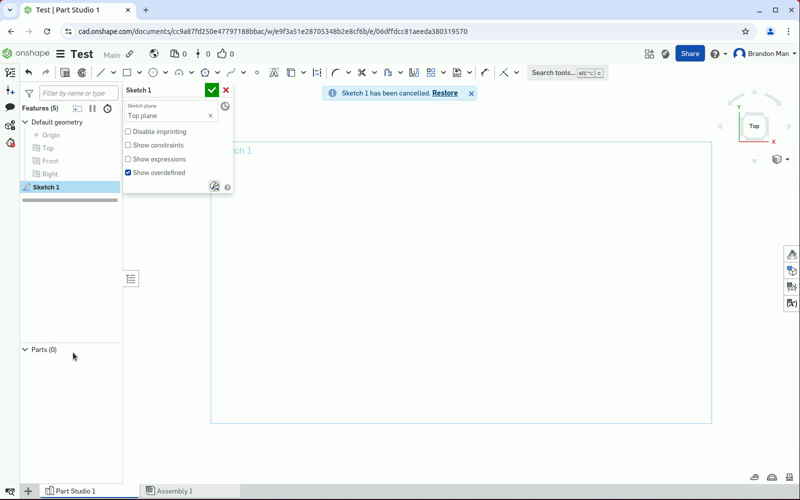
key(y)
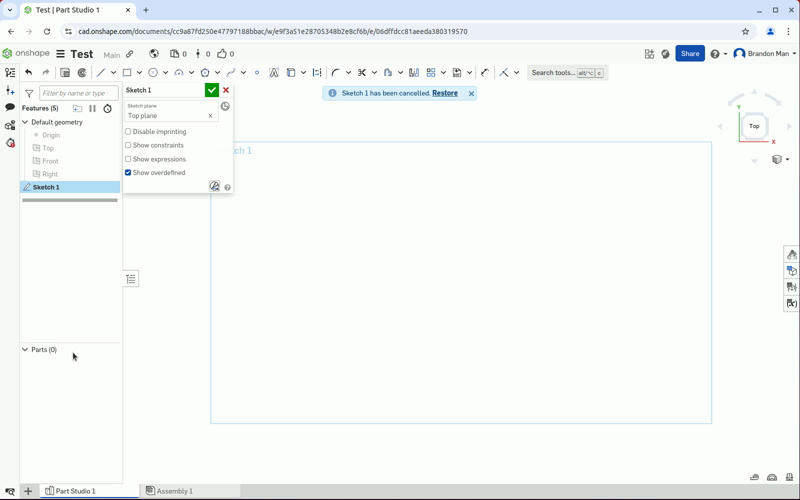
key(c)
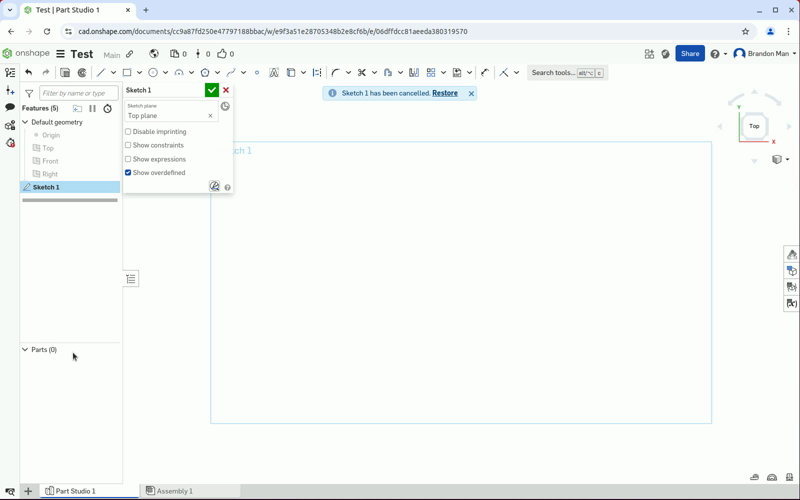
key_down(shift)
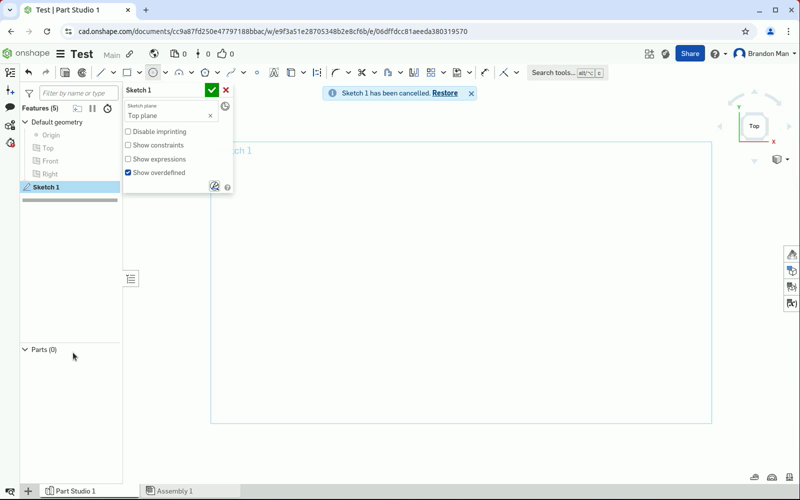
mouse_move(461, 282)
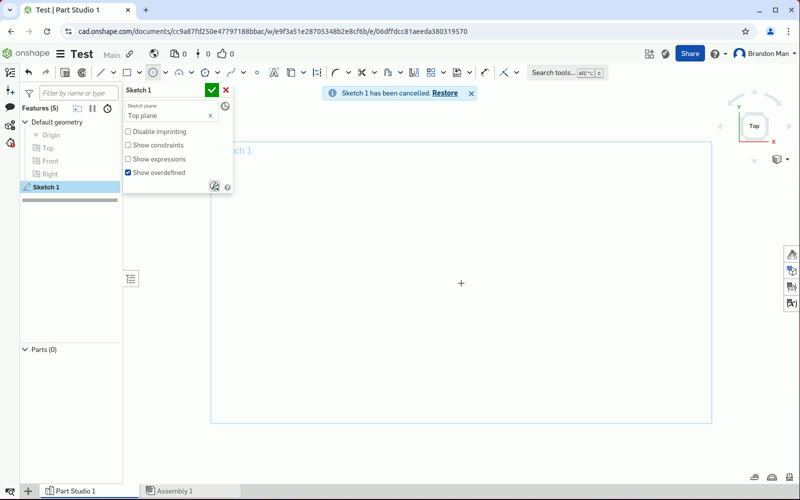
click(461, 282)
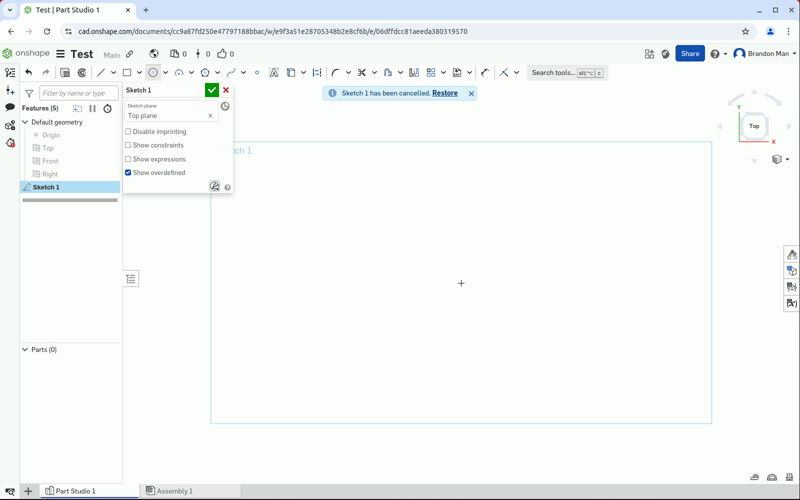
key_up(shift)
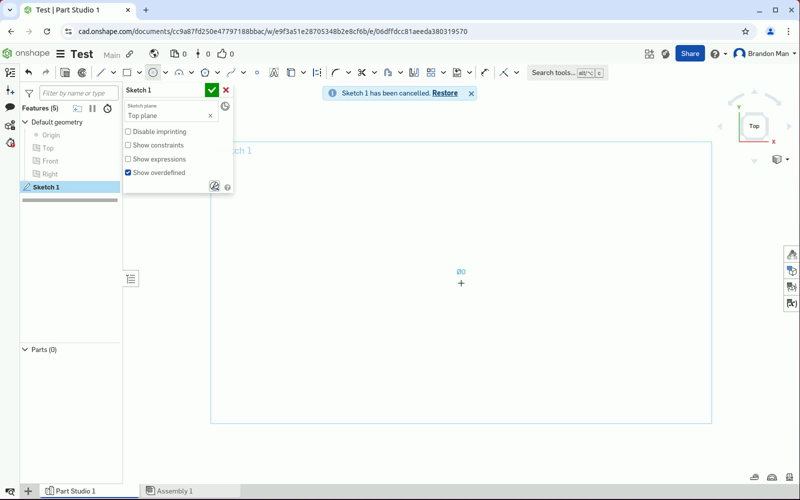
mouse_move(574, 282)
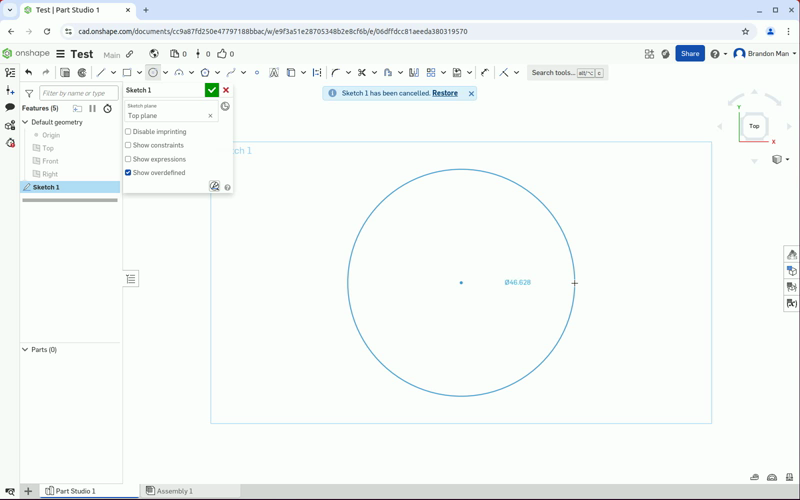
click(574, 282)
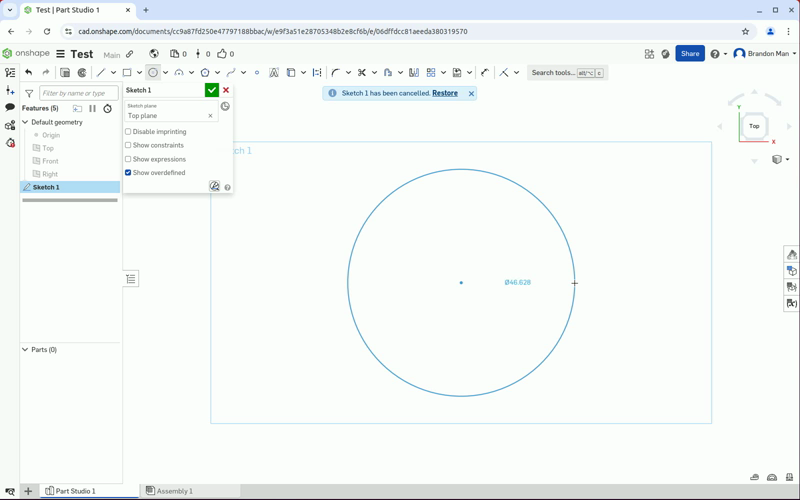
key(esc)
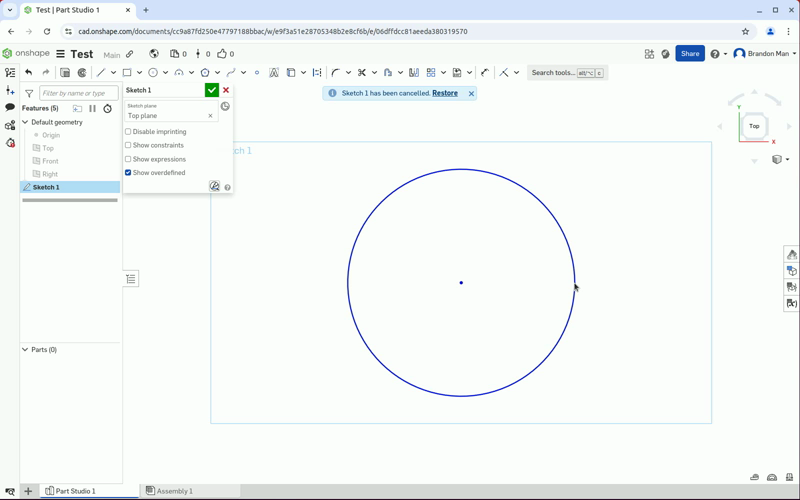
mouse_move(411, 310)
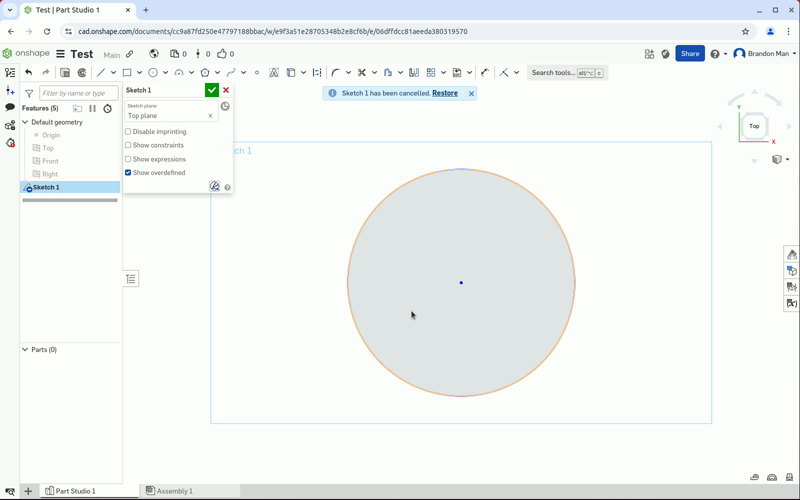
click(411, 310)
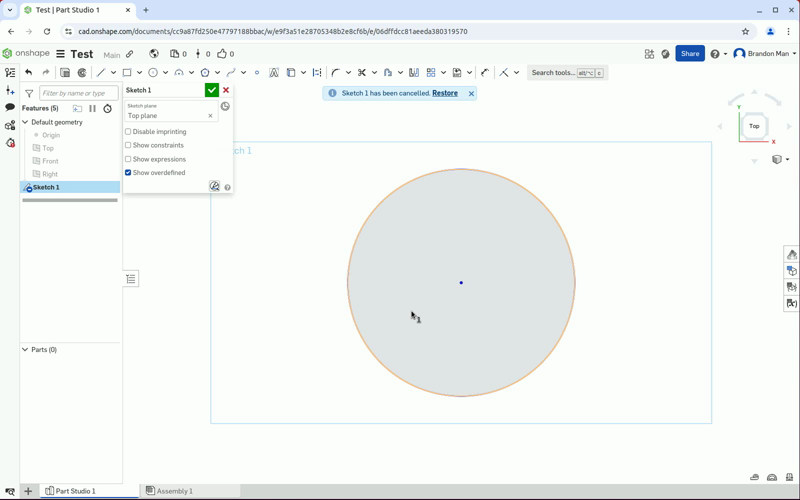
mouse_move(73, 352)
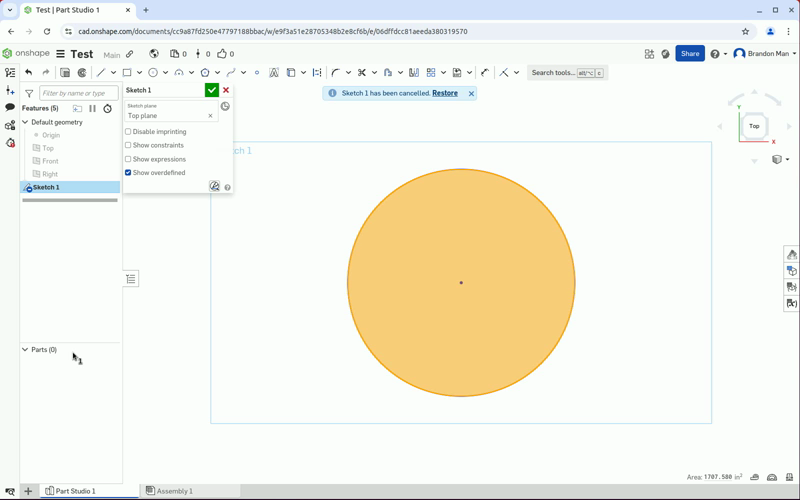
key(shift+y)
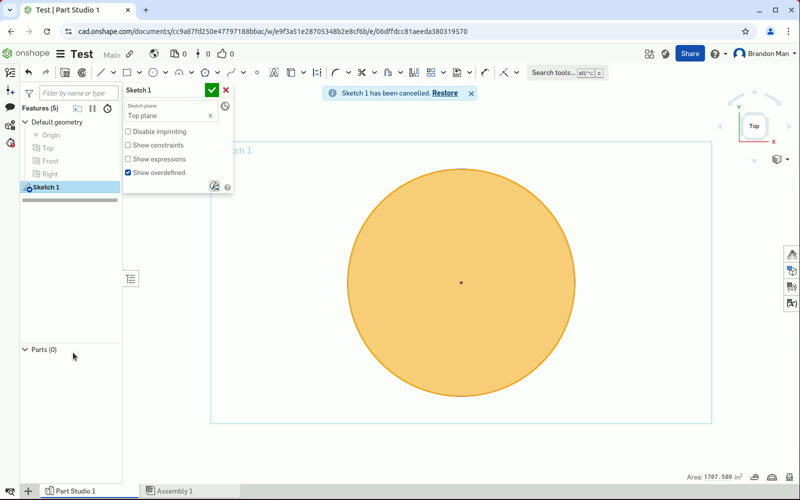
key(shift+e)
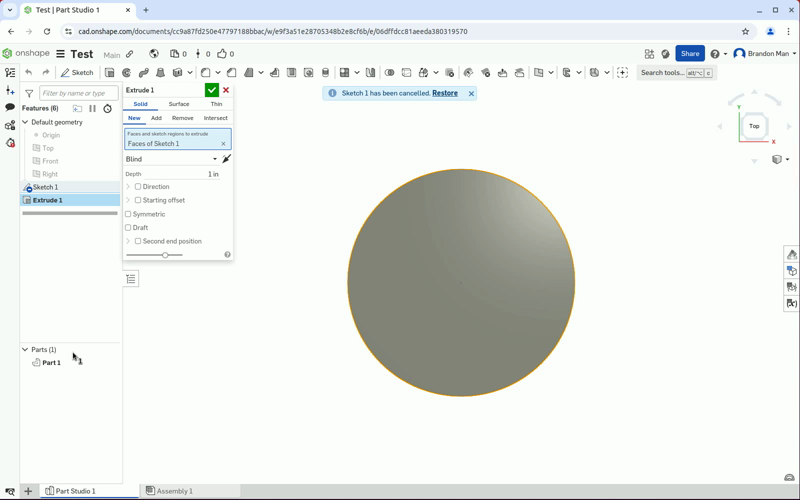
mouse_move(143, 106)
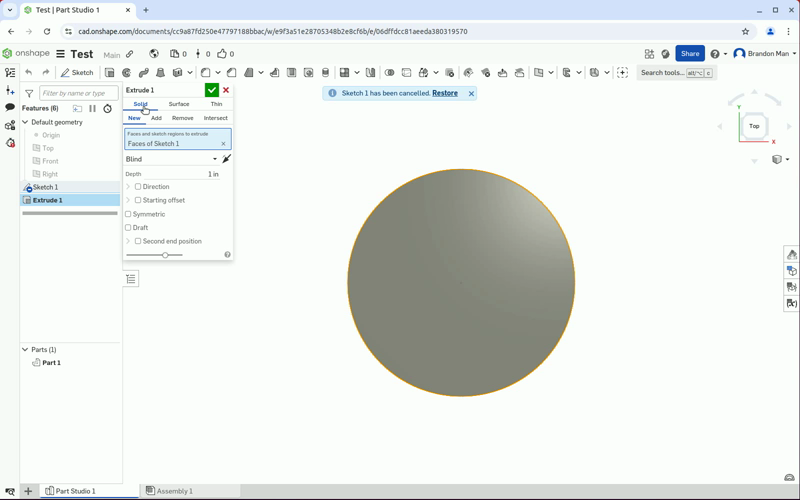
click(143, 106)
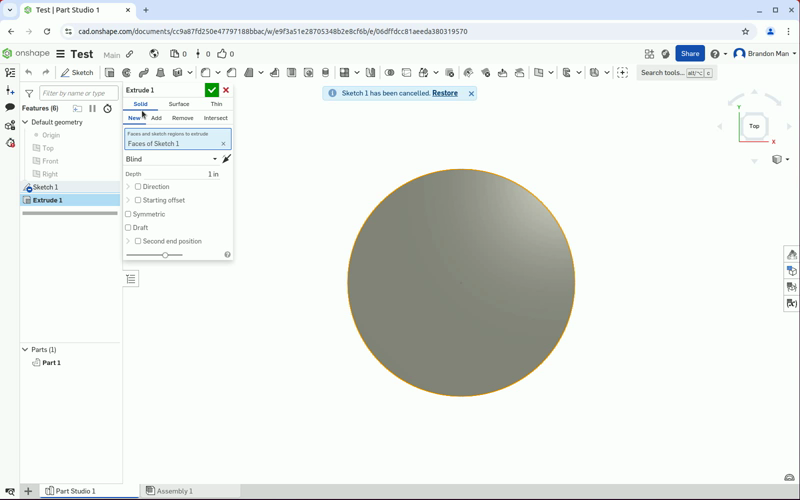
mouse_move(137, 120)
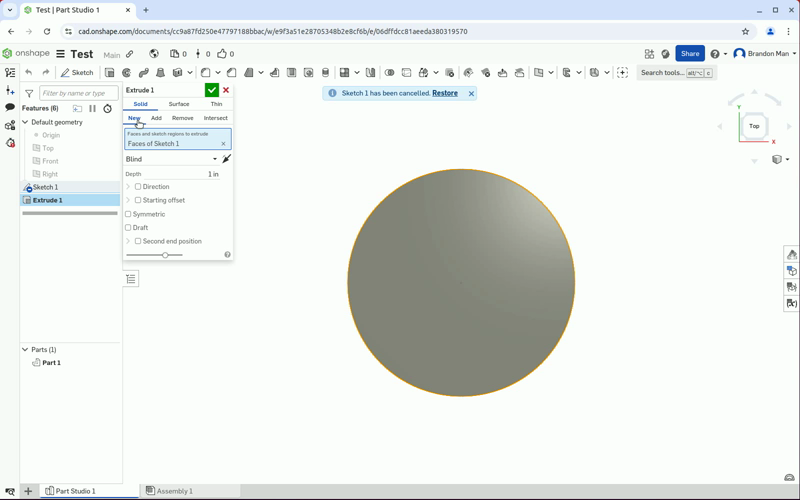
click(137, 120)
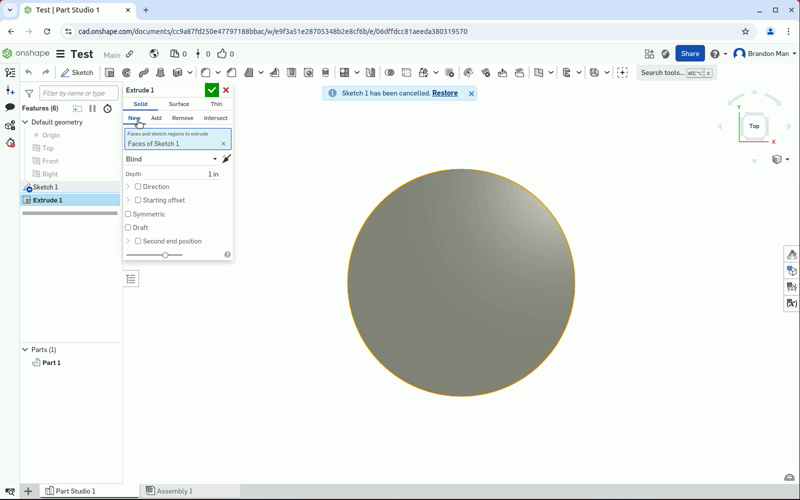
key(tab, 4)
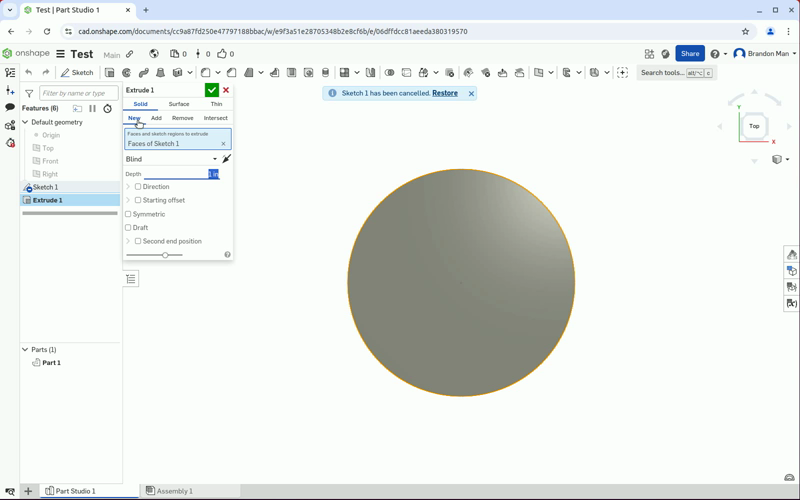
text(1.444)
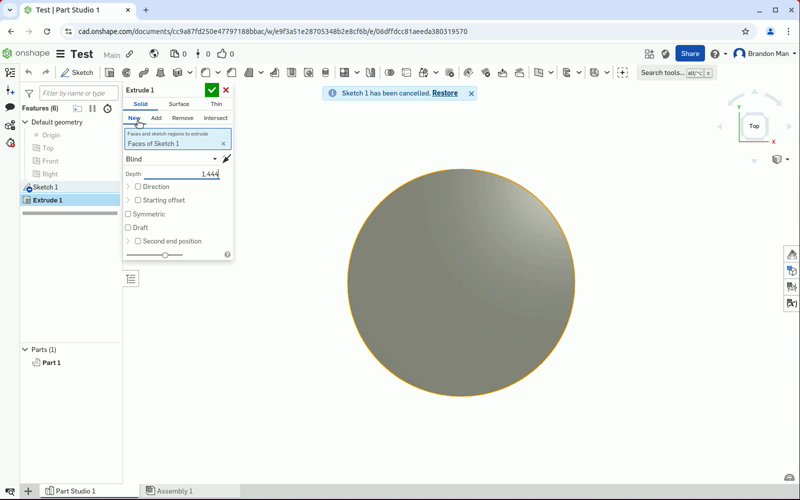
key(enter)
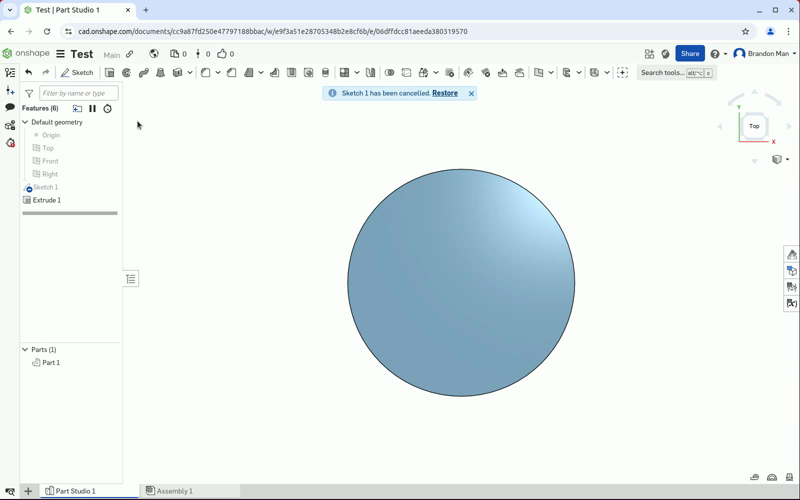
key(shift+h)
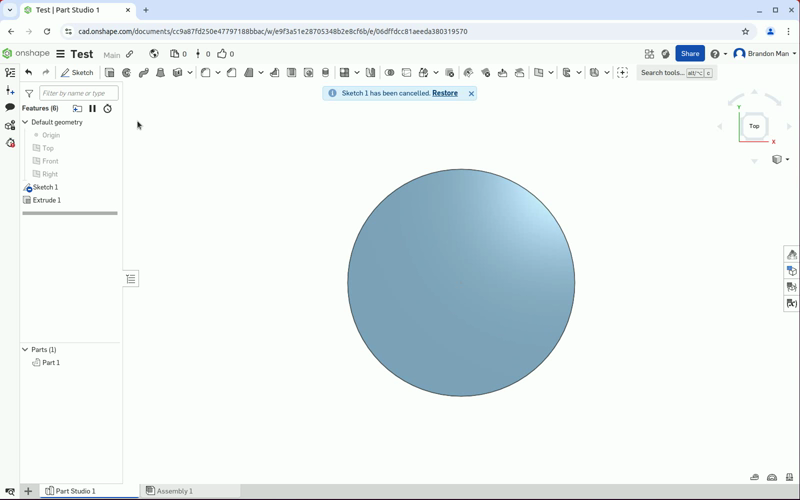
key(shift+h)
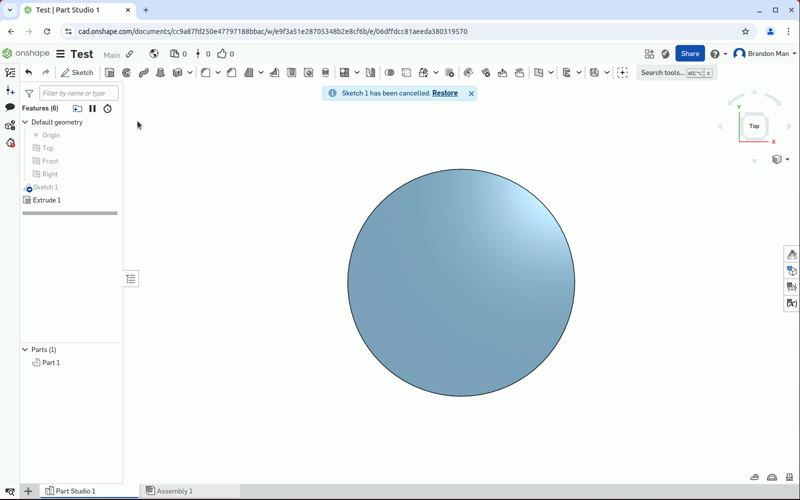
mouse_move(73, 189)
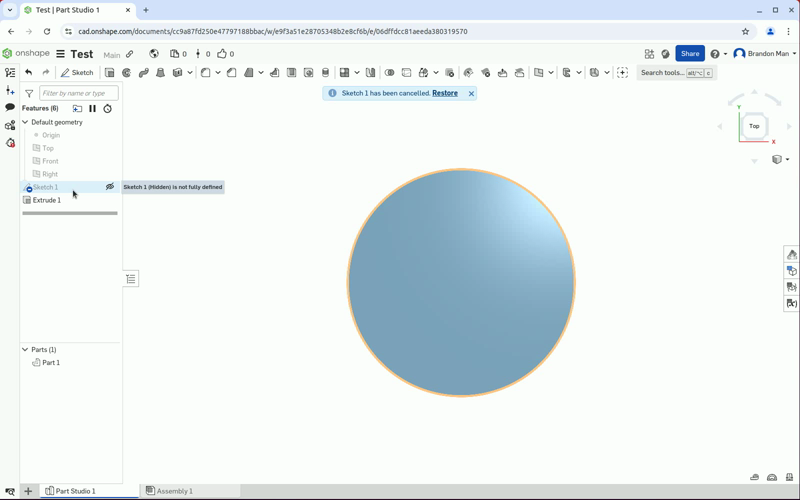
click(73, 189)
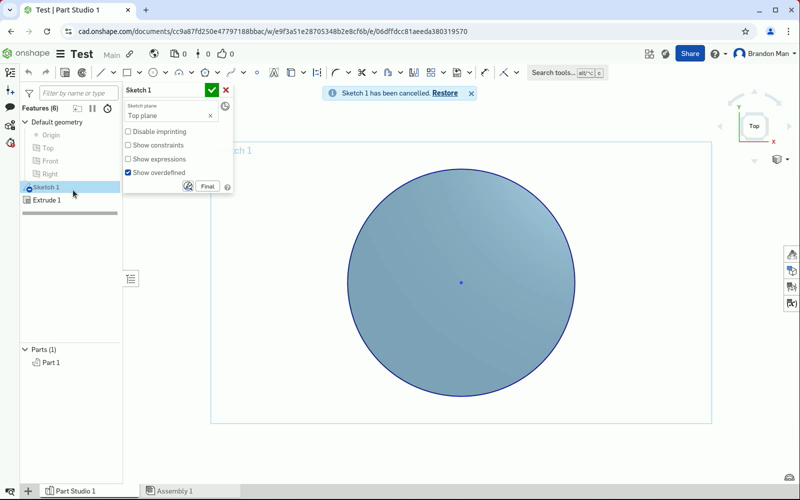
mouse_move(229, 92)
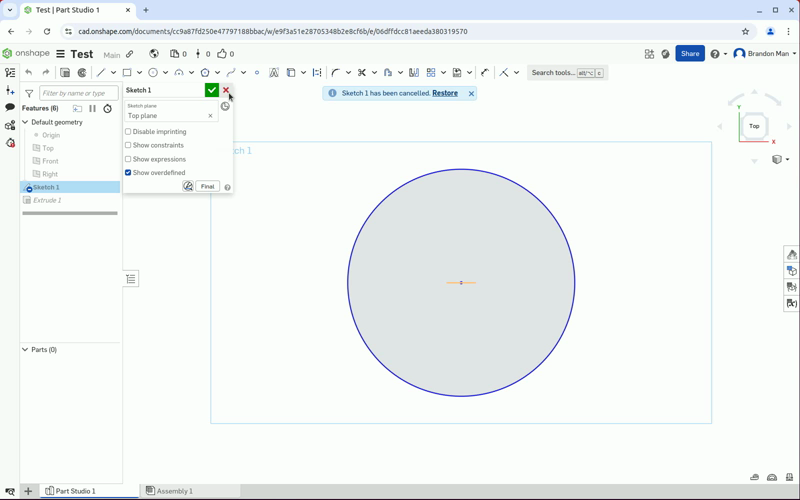
click(229, 92)
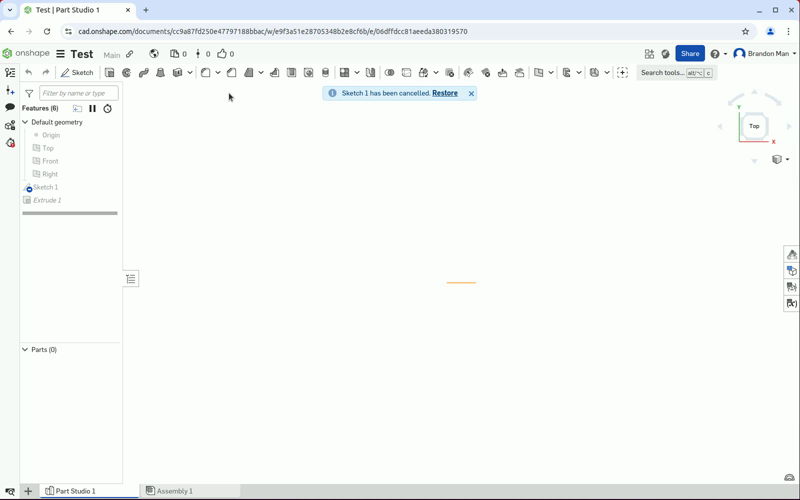
mouse_move(541, 75)
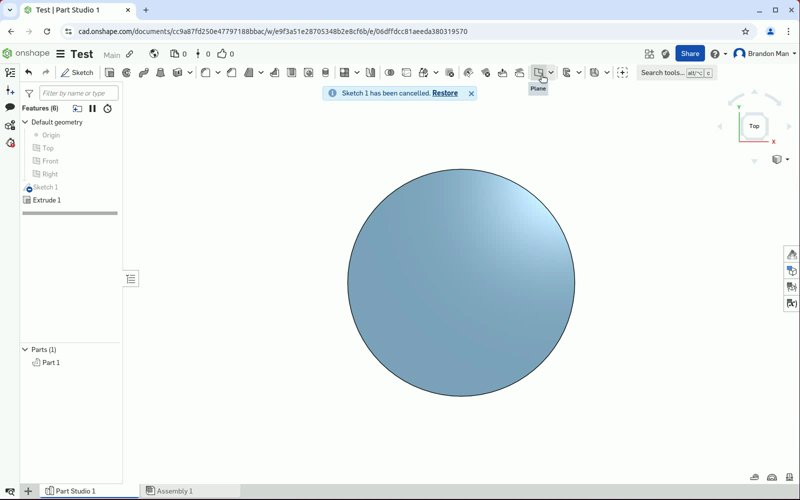
click(541, 75)
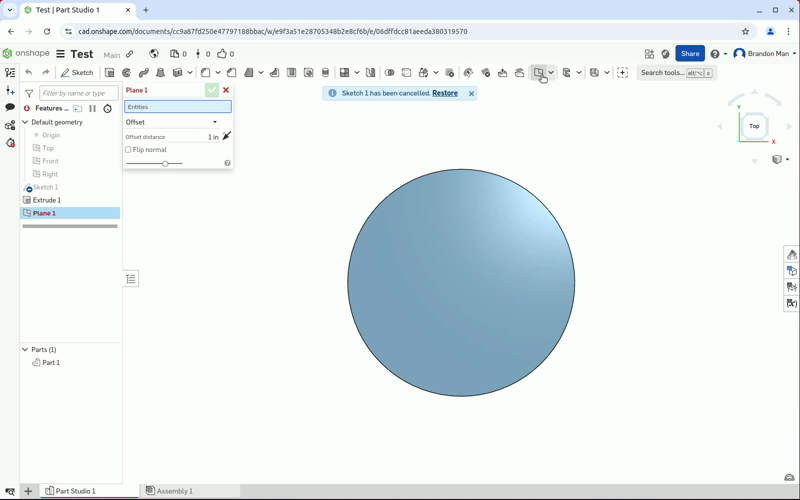
mouse_move(73, 150)
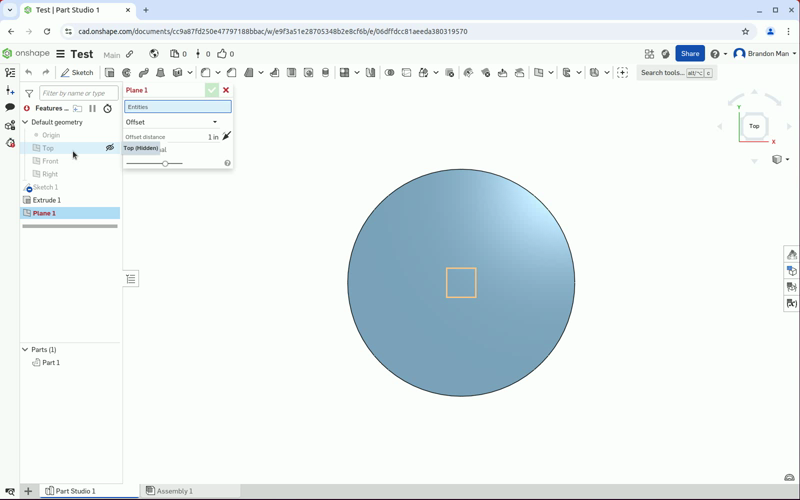
click(73, 150)
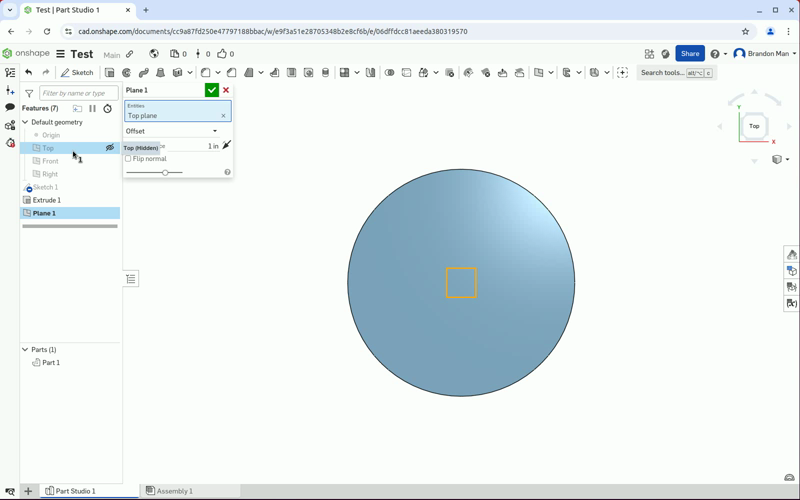
key(tab, 2)
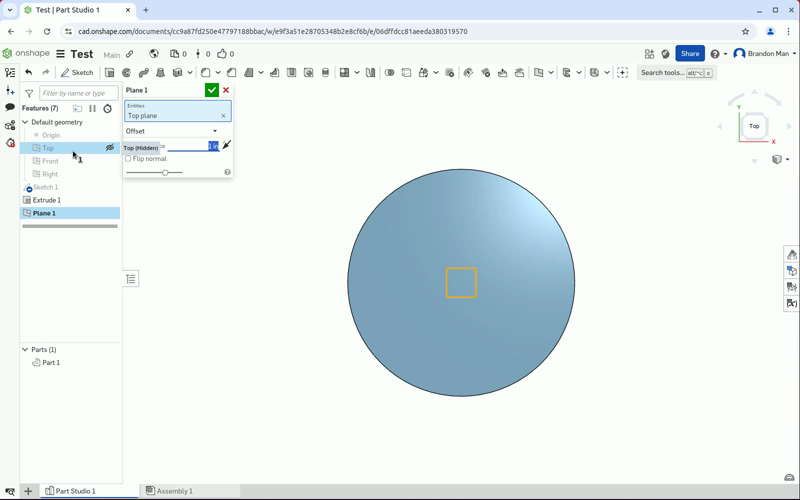
text(1.448)
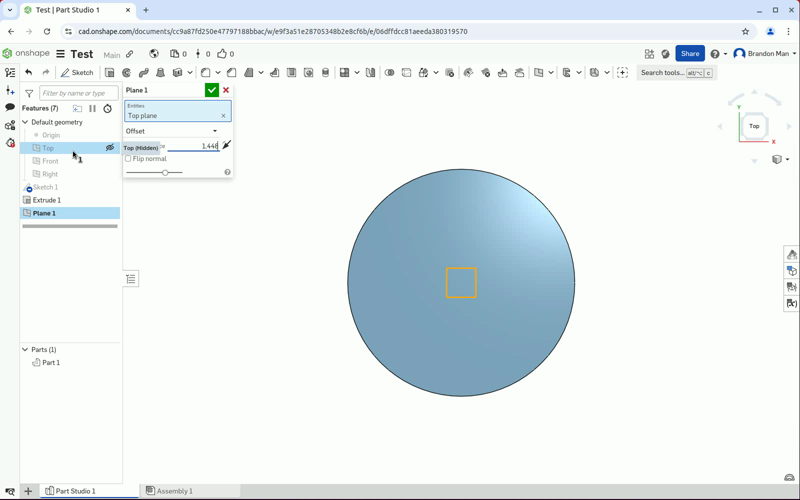
key(enter, 2)
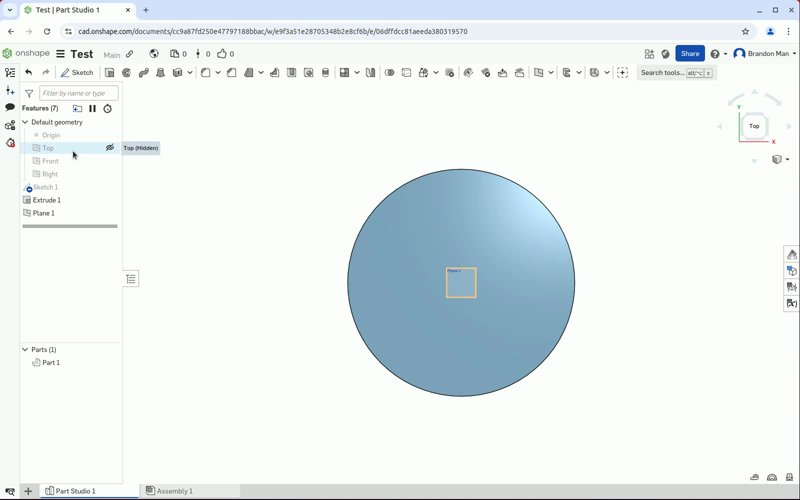
key(shift+s)
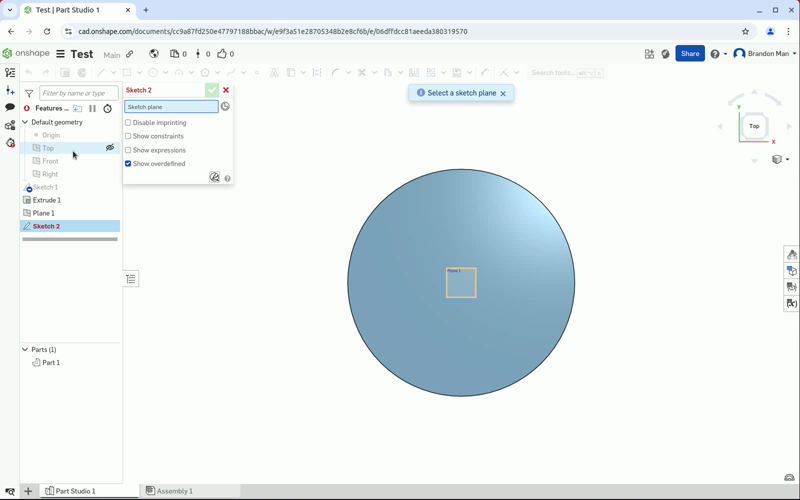
mouse_move(73, 215)
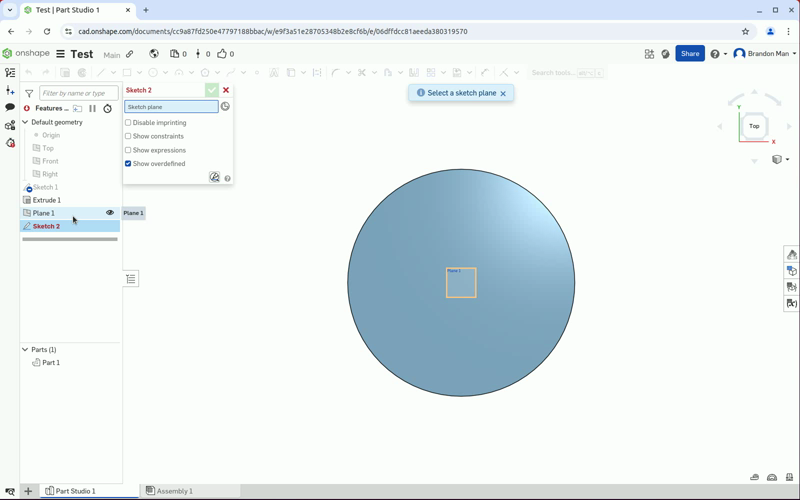
click(73, 215)
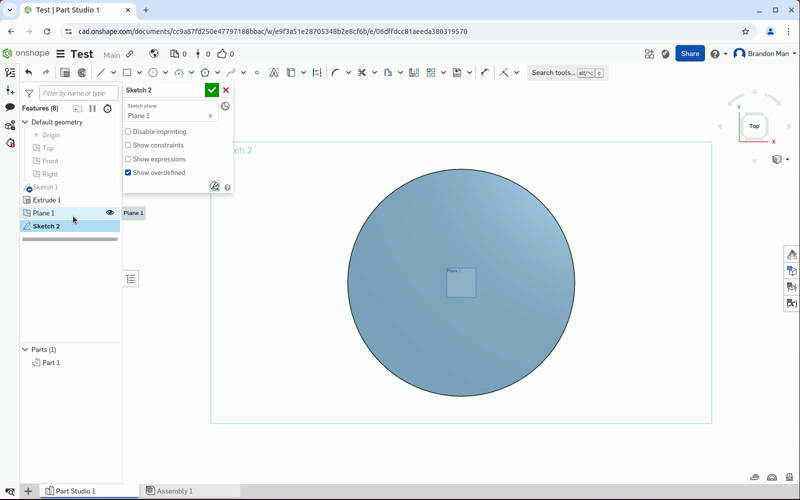
mouse_move(73, 352)
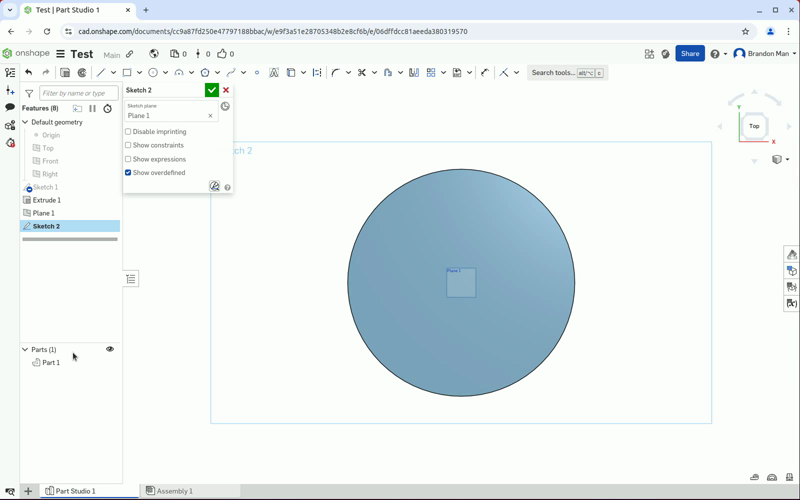
key(y)
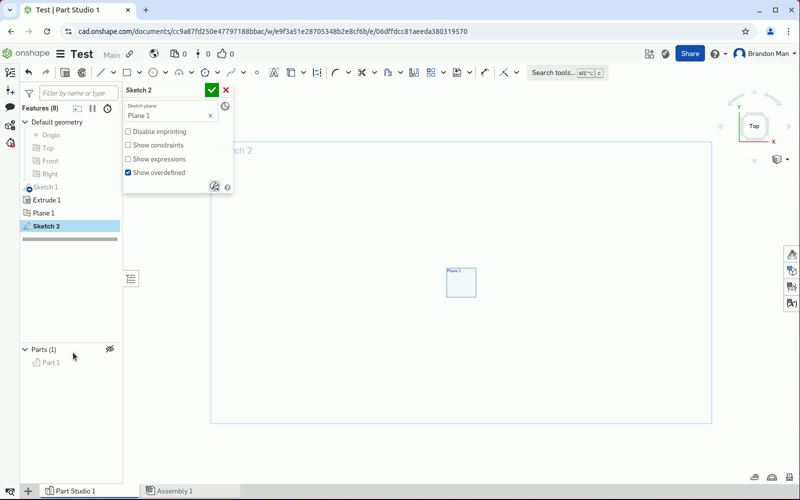
key(c)
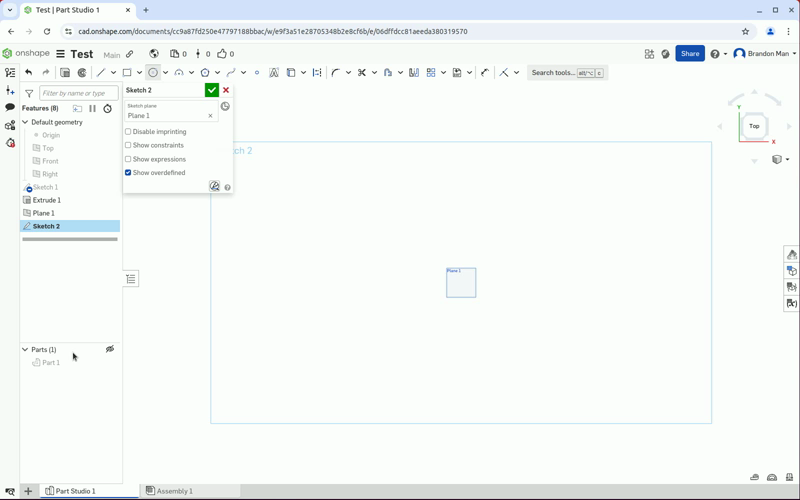
key_down(shift)
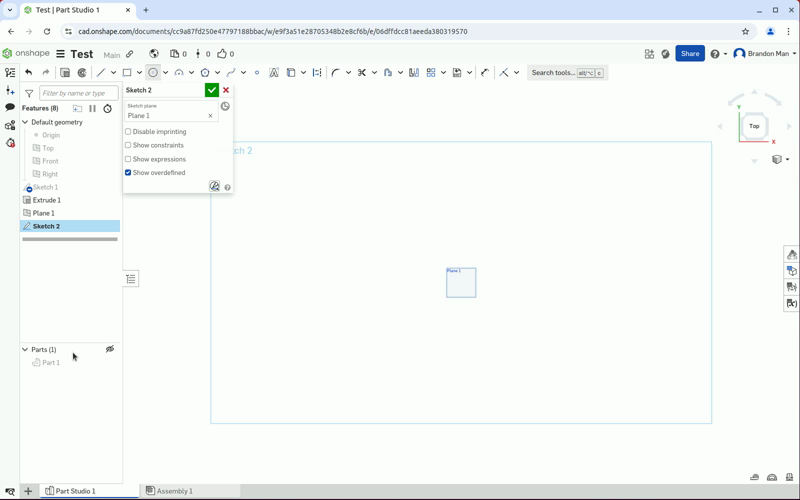
mouse_move(364, 282)
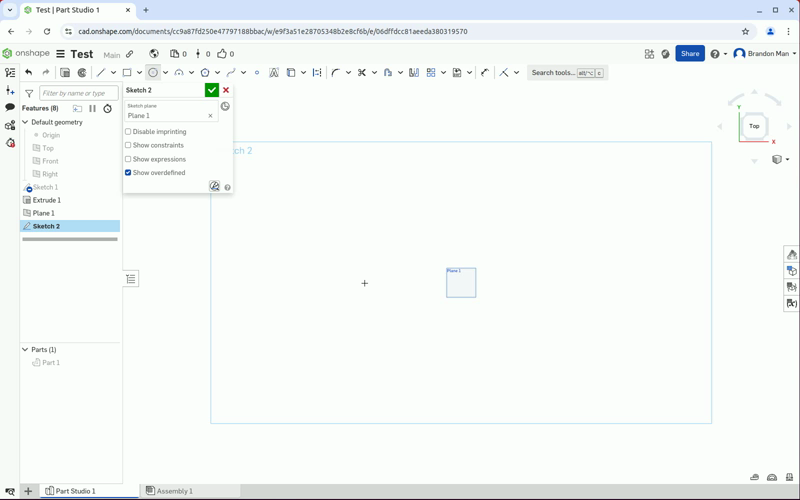
click(364, 282)
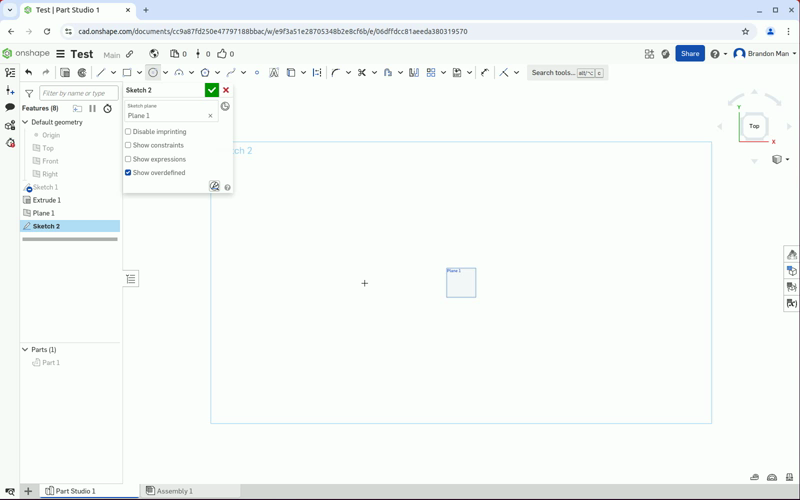
key_up(shift)
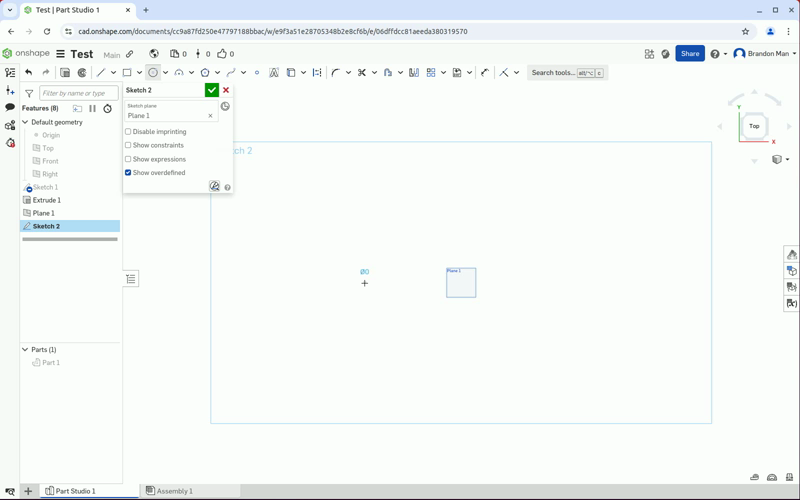
mouse_move(374, 282)
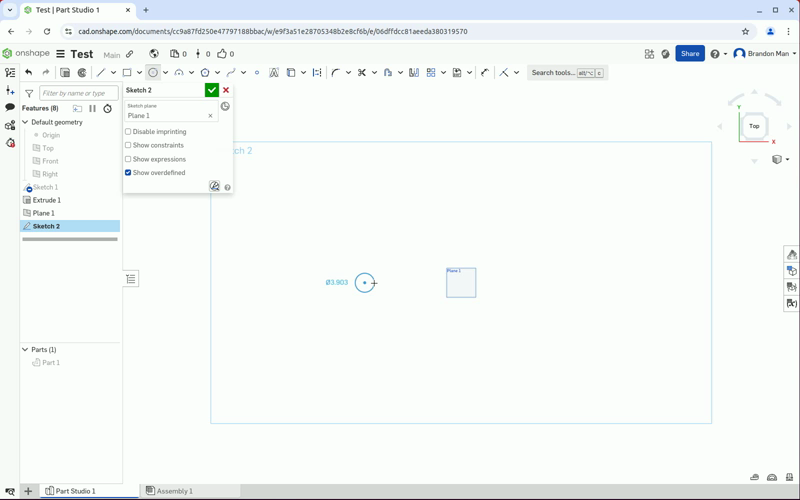
click(374, 282)
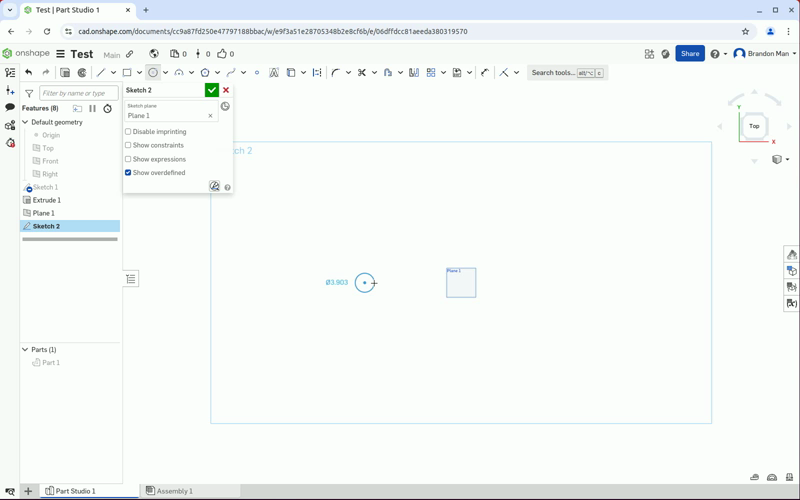
key(esc)
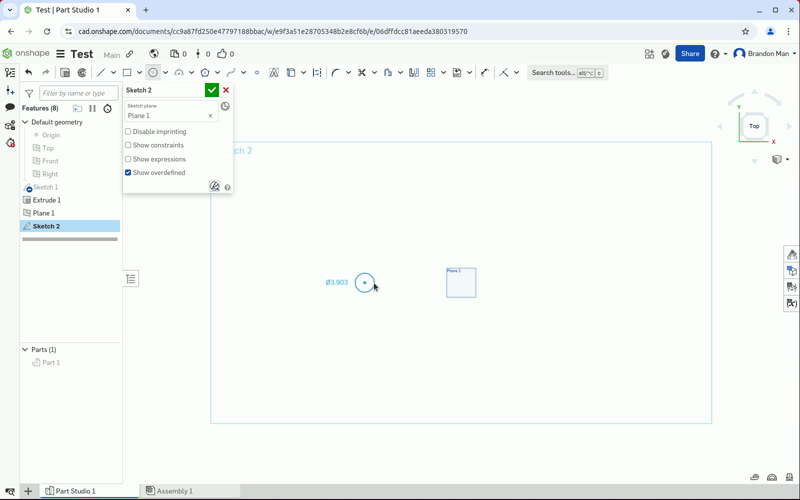
mouse_move(360, 279)
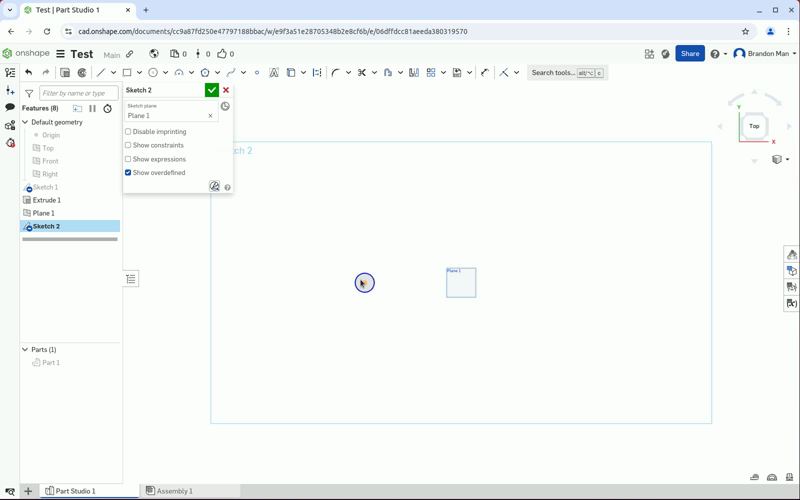
scroll(6)
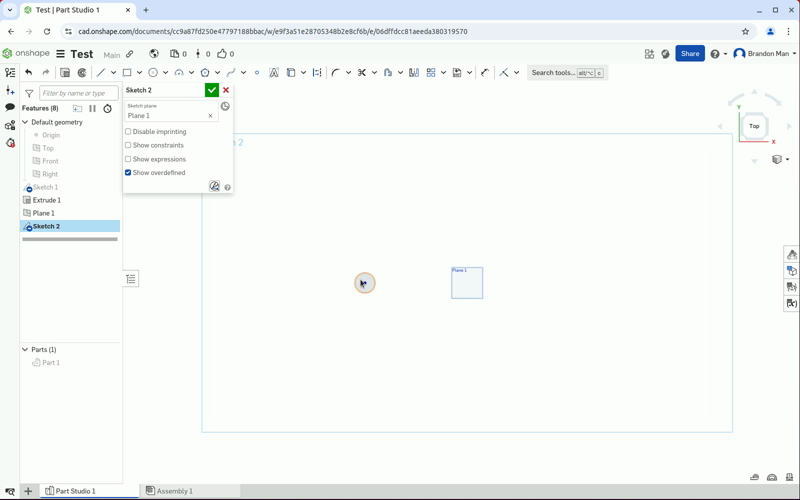
scroll(6)
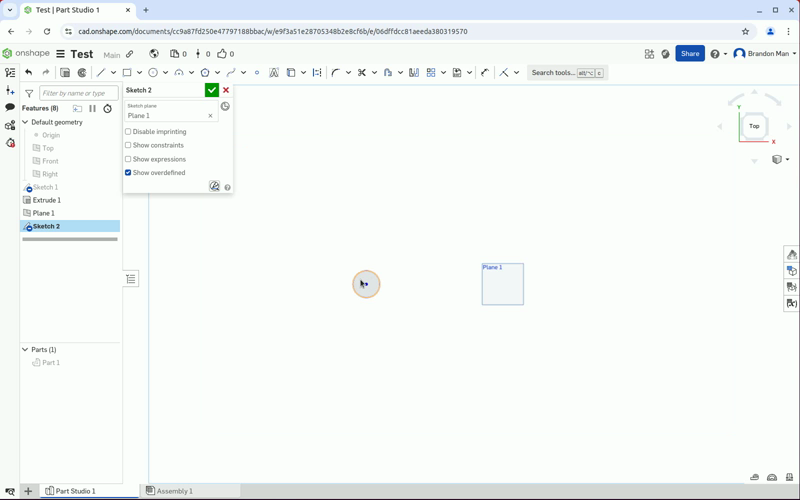
scroll(6)
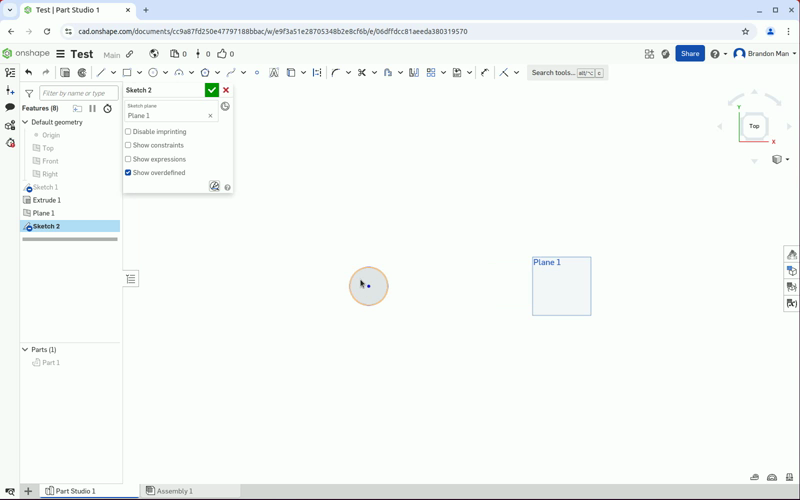
scroll(6)
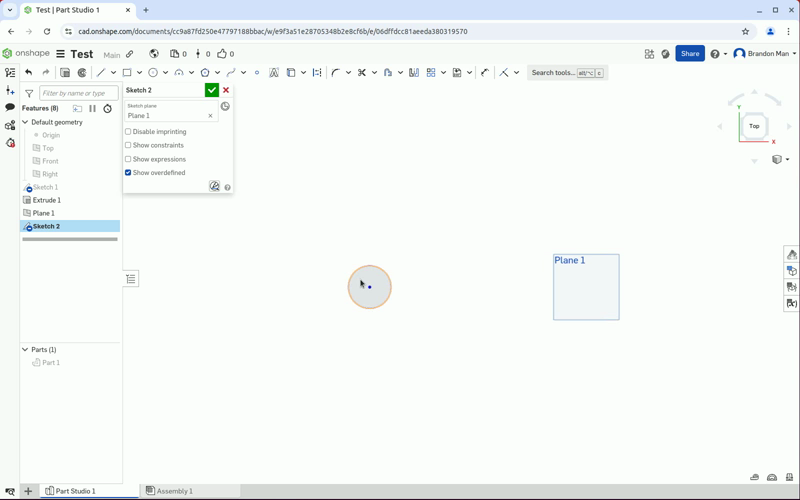
scroll(6)
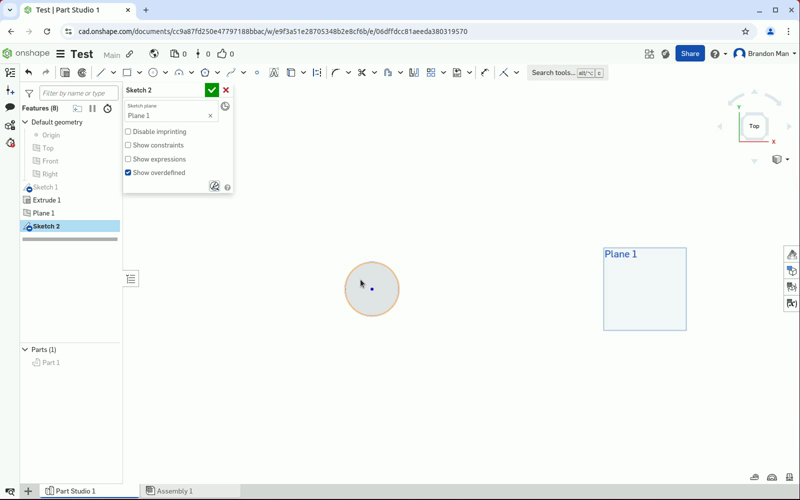
scroll(6)
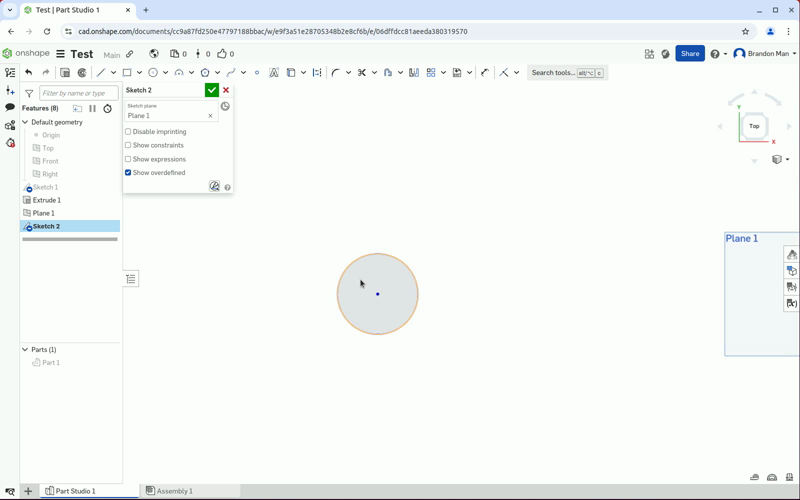
scroll(6)
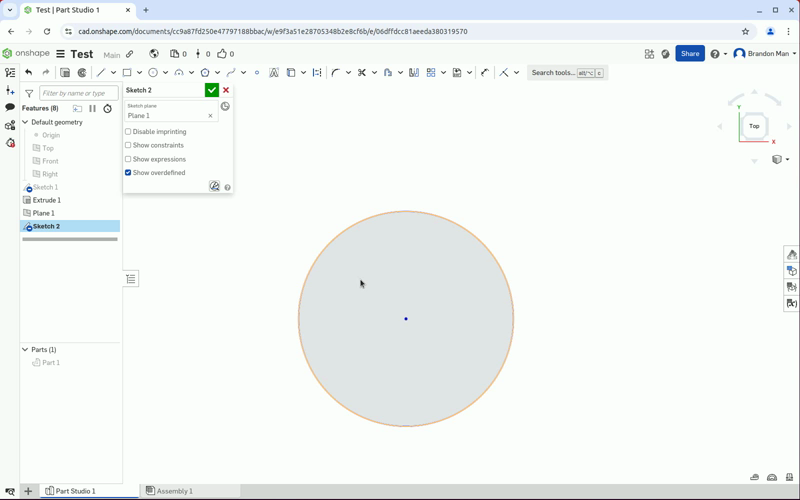
click(360, 279)
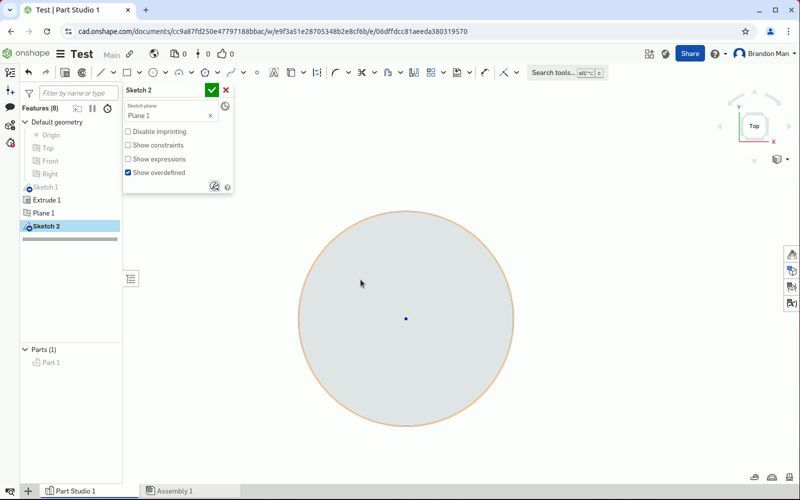
scroll(-6)
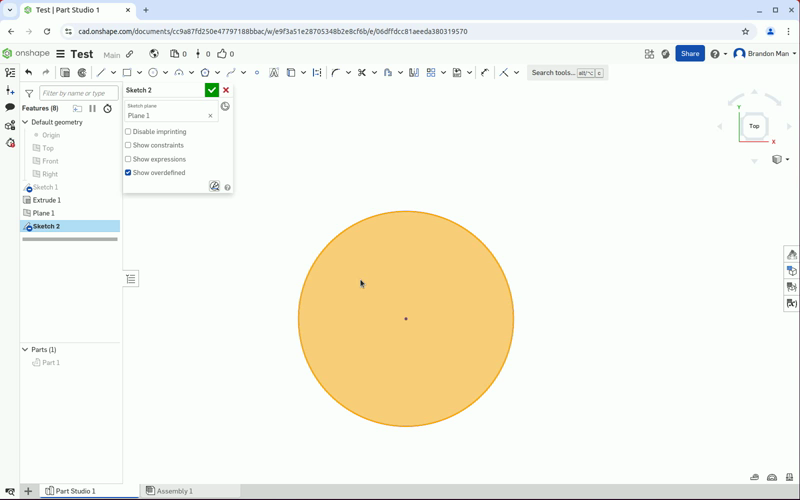
scroll(-6)
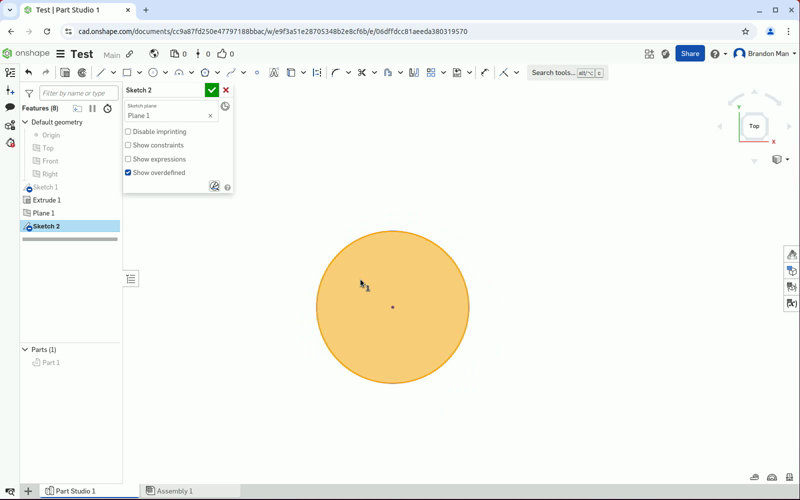
scroll(-6)
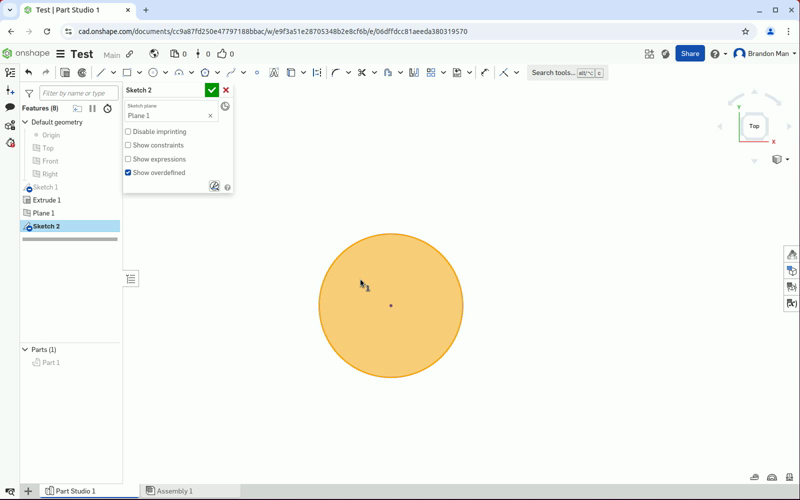
scroll(-6)
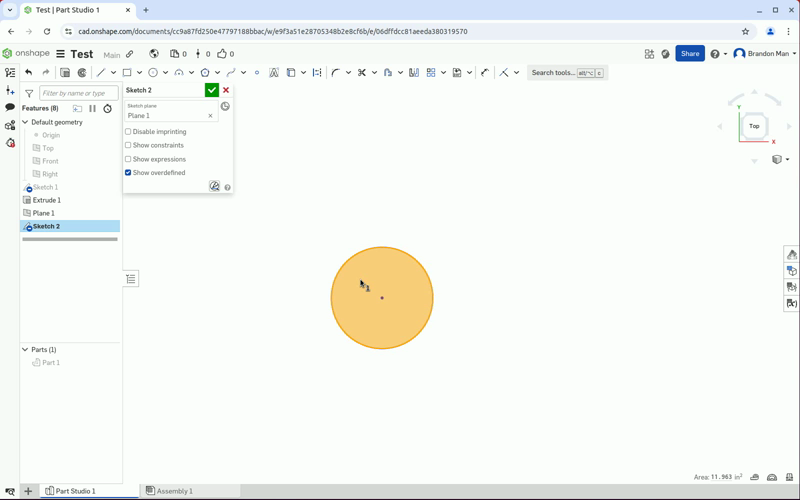
scroll(-6)
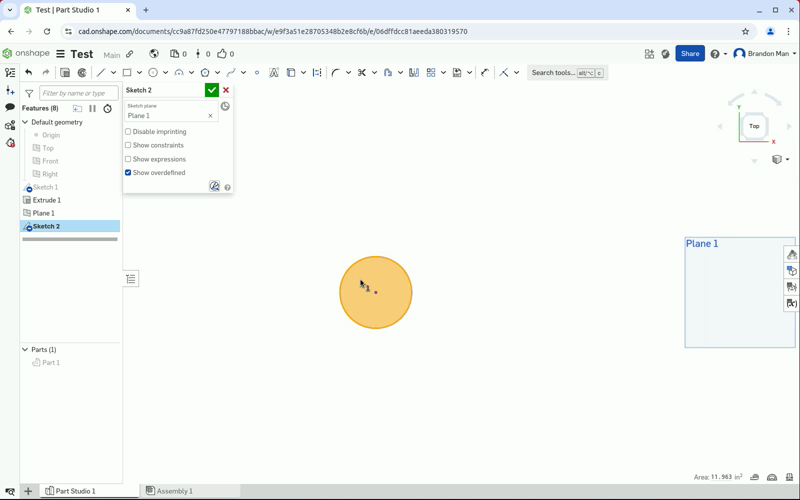
scroll(-6)
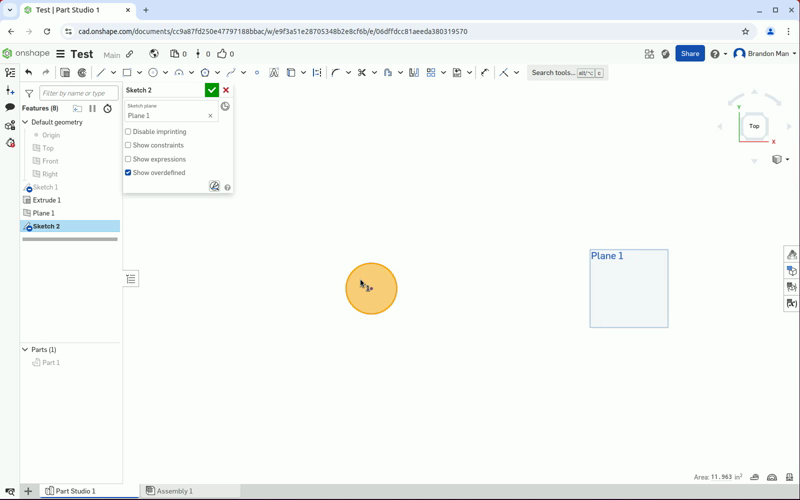
scroll(-6)
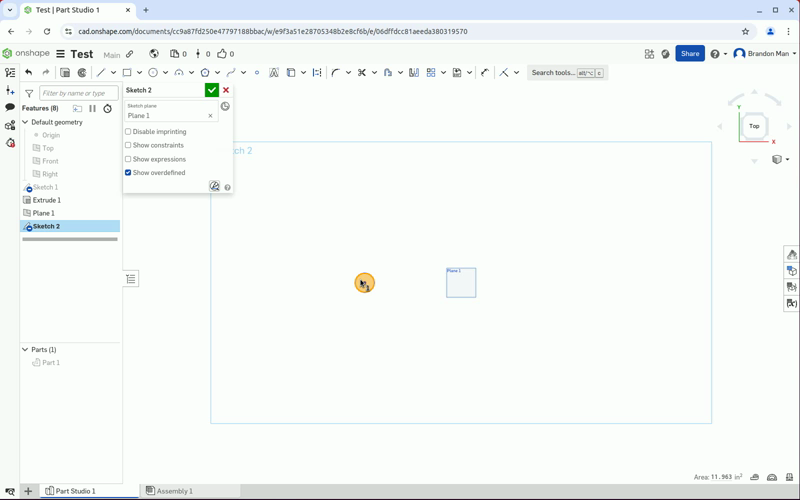
mouse_move(73, 352)
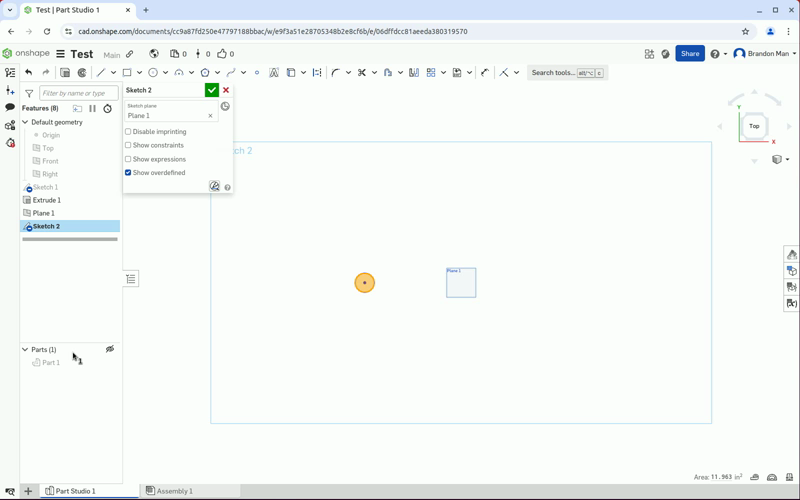
key(shift+y)
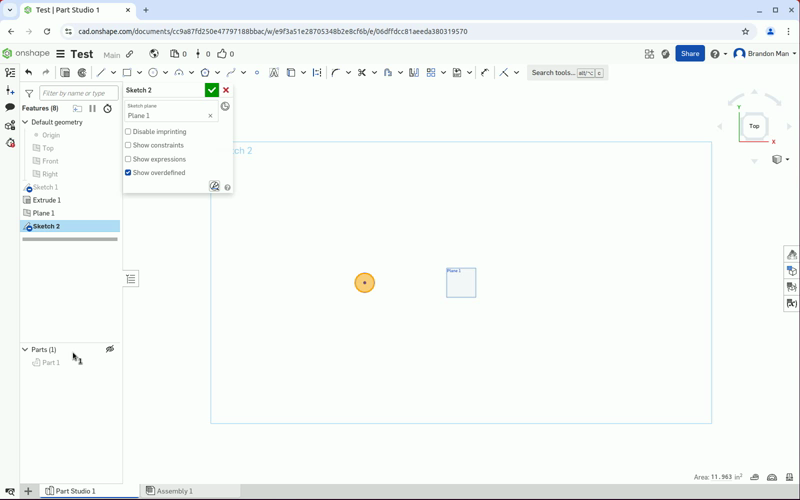
key(shift+e)
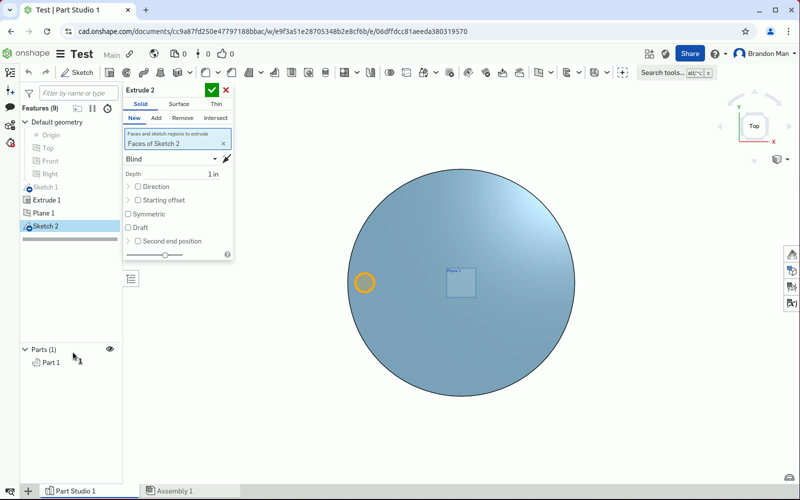
mouse_move(143, 106)
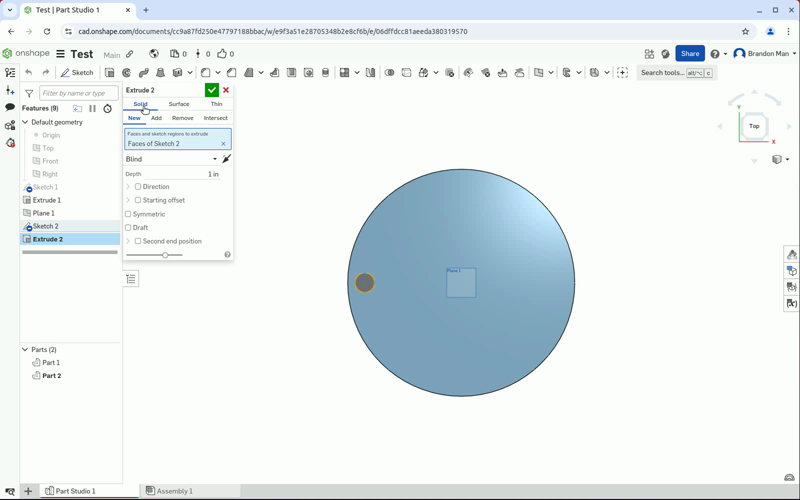
click(143, 106)
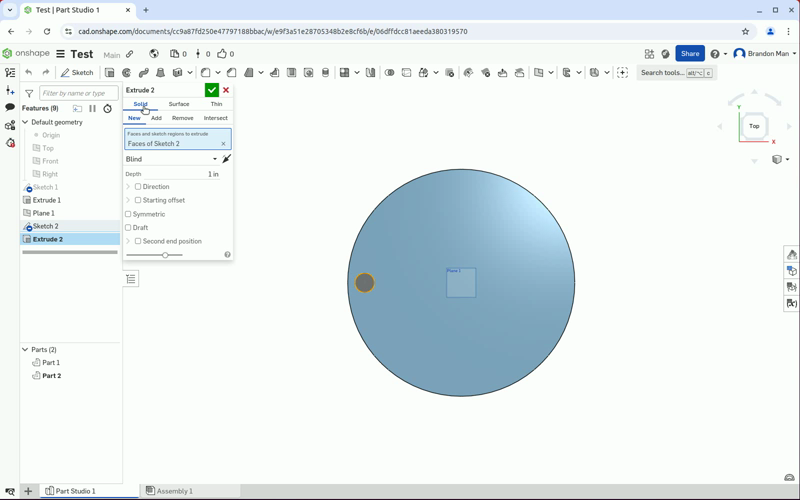
mouse_move(186, 120)
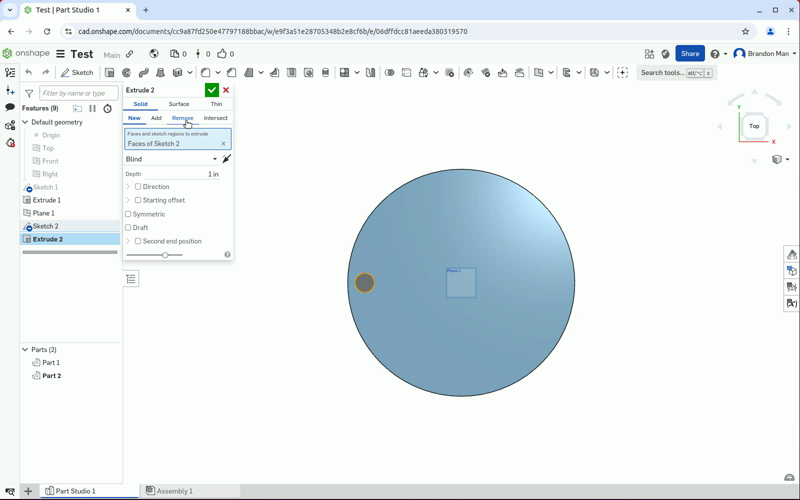
click(186, 120)
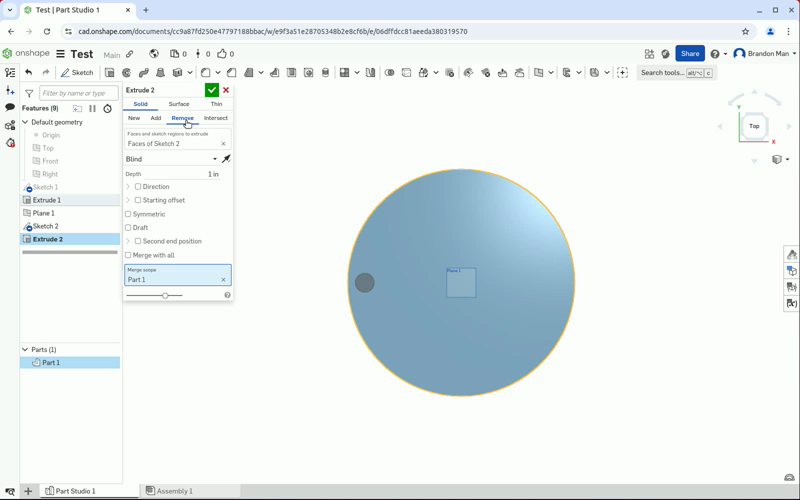
key(tab, 4)
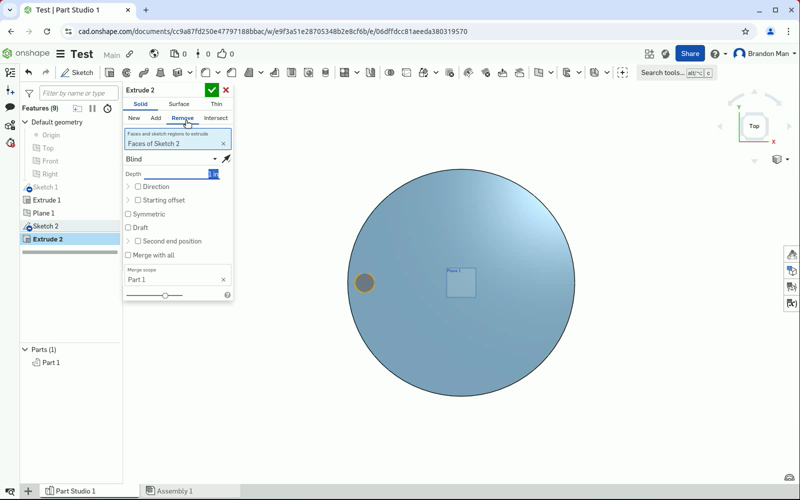
text(11.554)
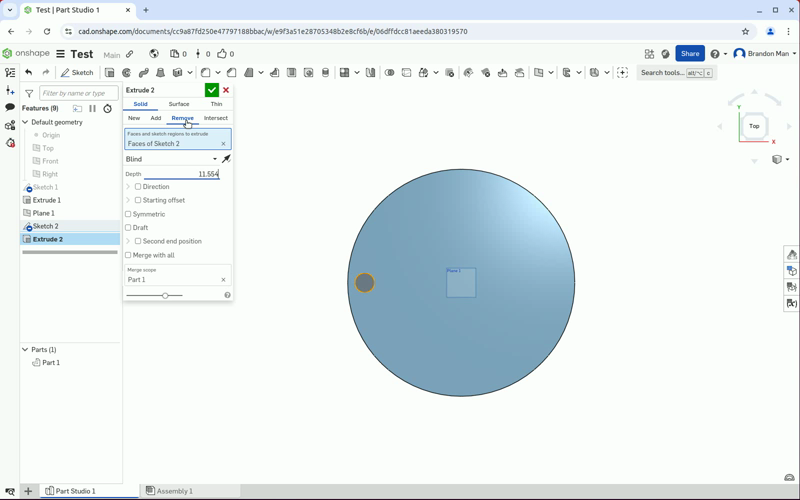
key(tab, 6)
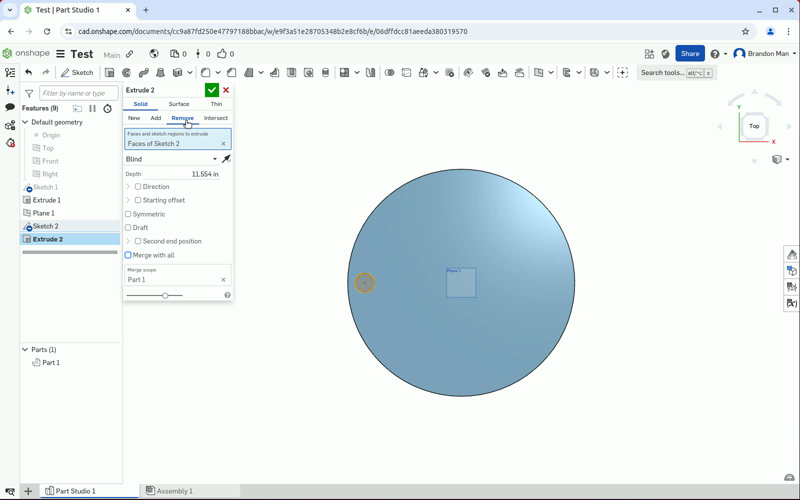
key(space)
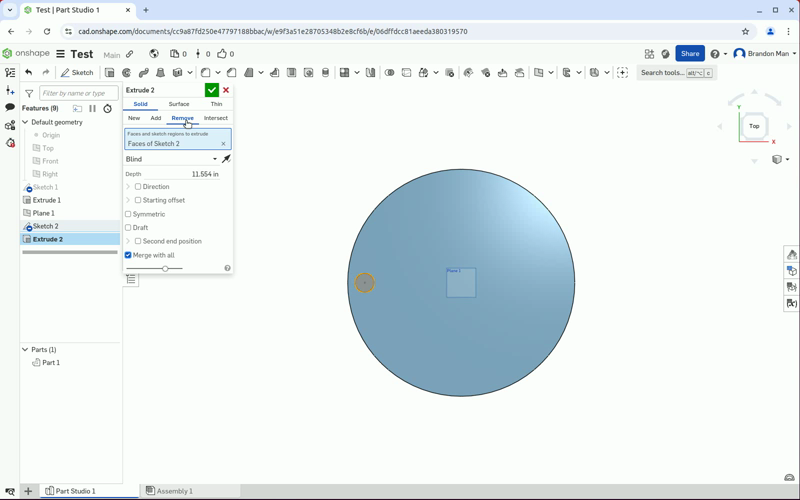
key(enter)
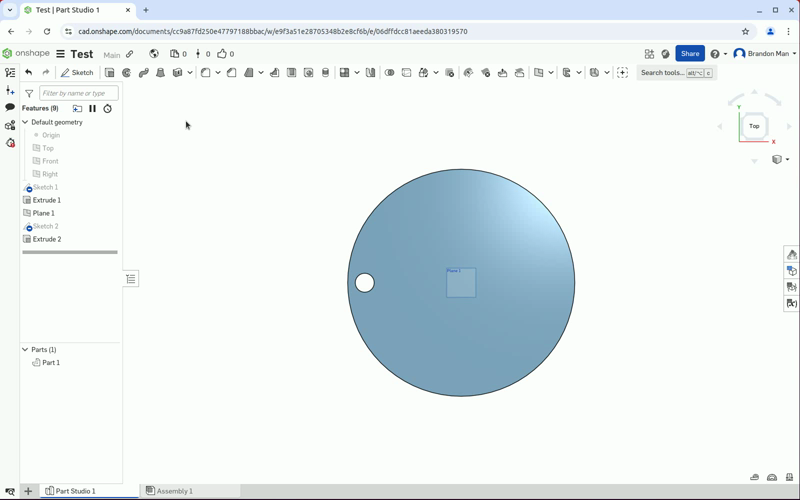
key(shift+h)
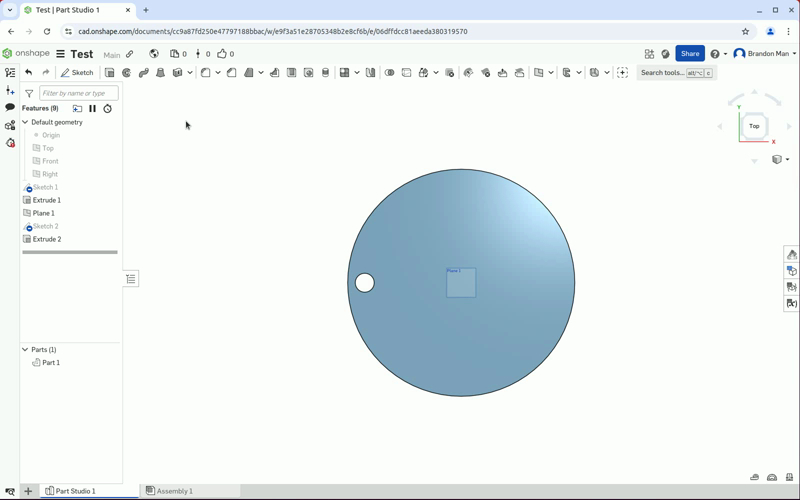
key(shift+h)
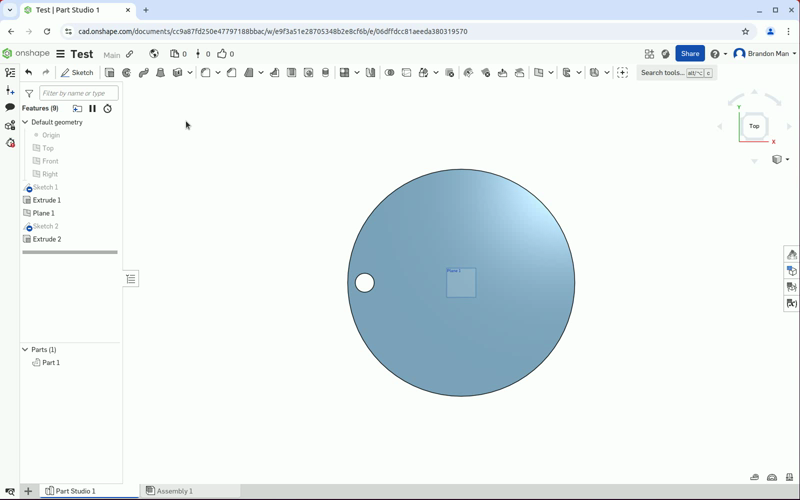
key(shift+7)
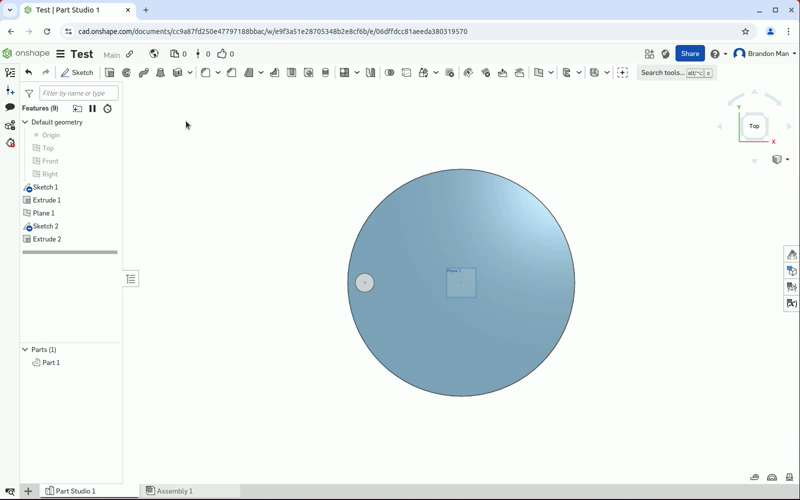
key(up, 3)
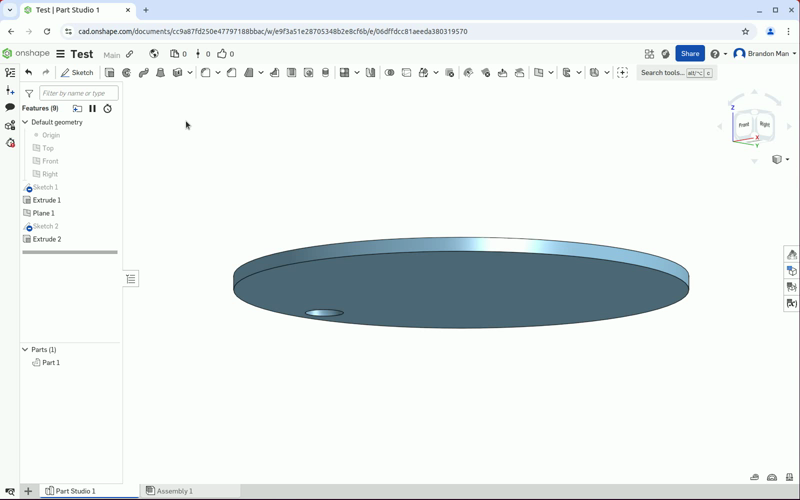
key(left, 3)
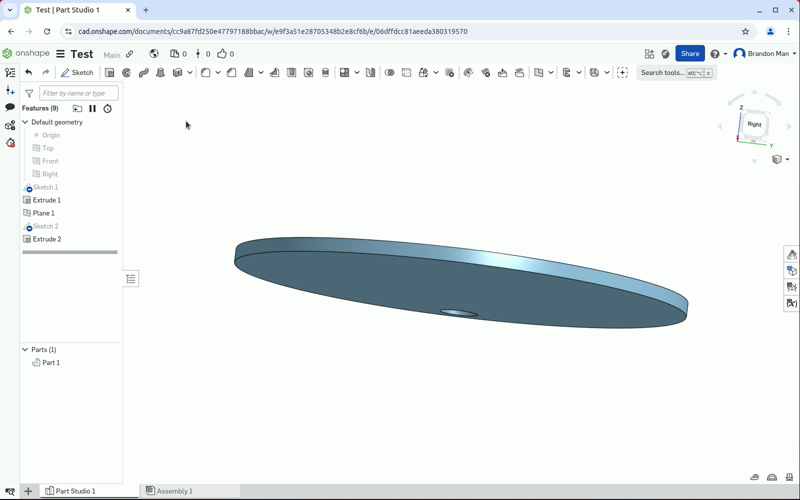
key(right, 3)
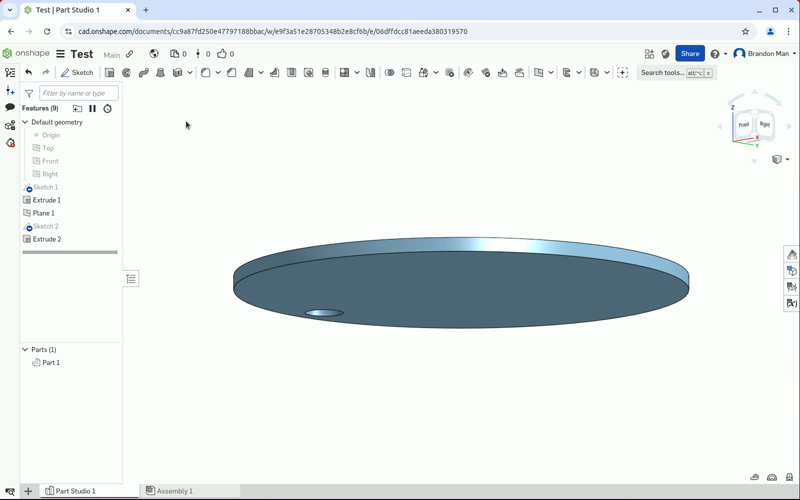
key(down, 3)
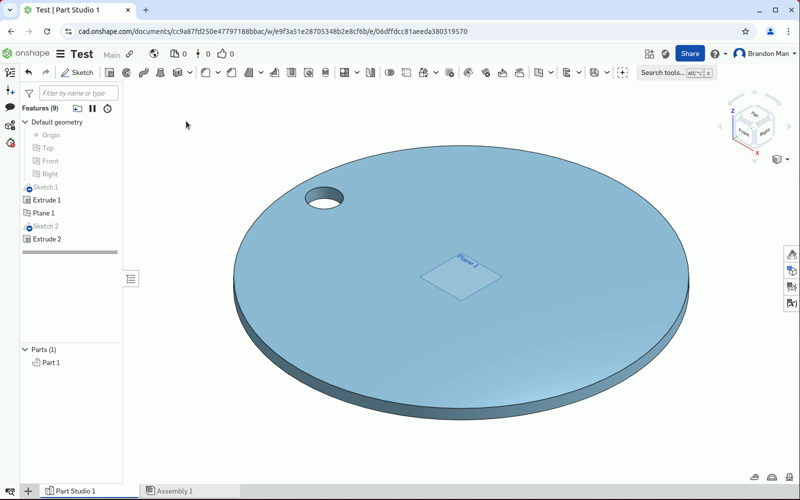
mouse_move(73, 189)
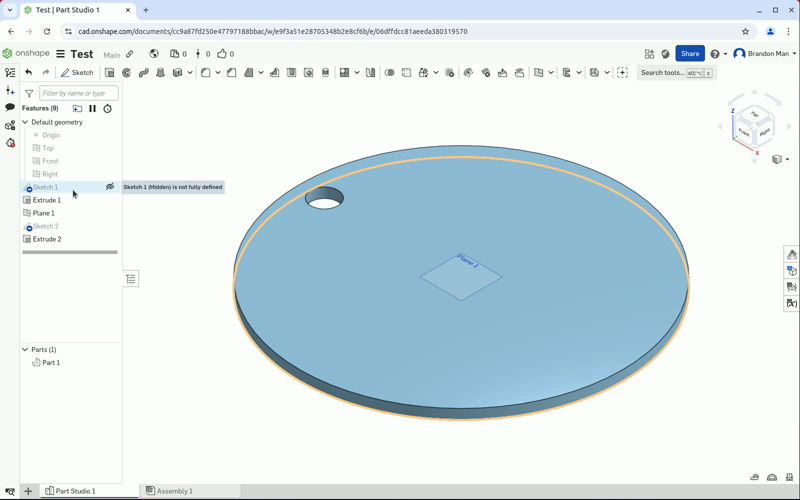
click(73, 189)